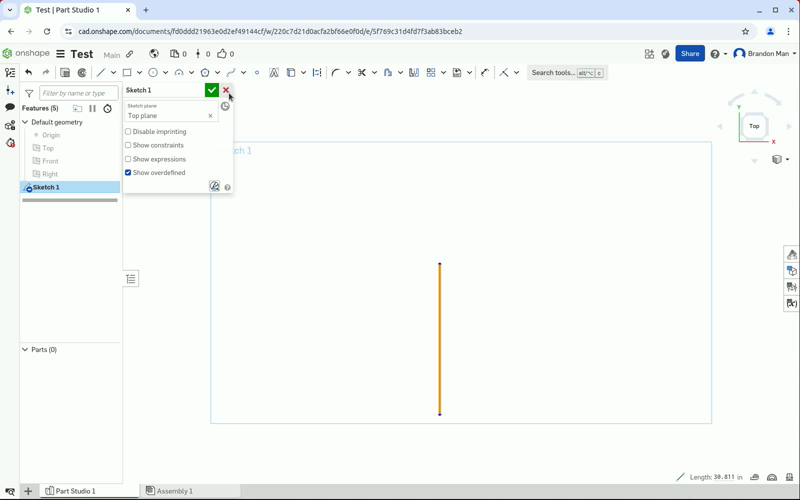
key(shift+h)
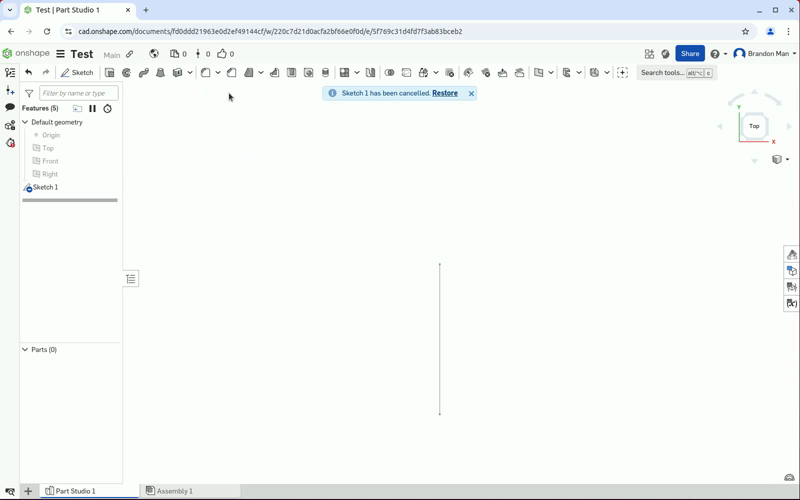
key(shift+s)
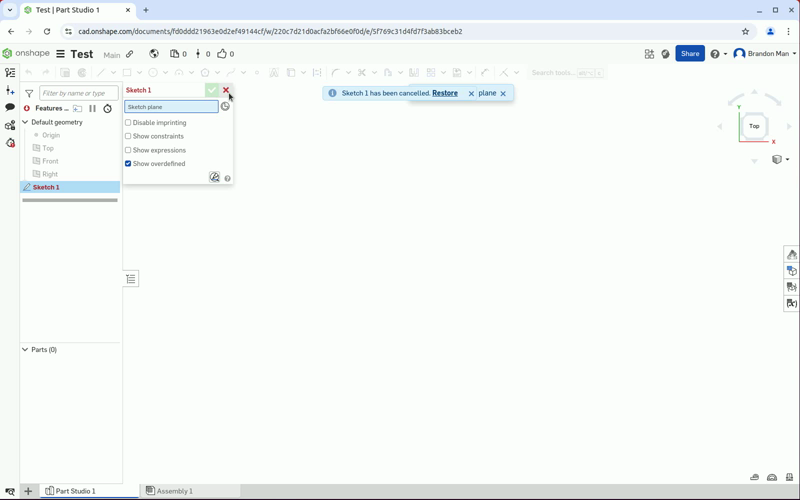
mouse_move(73, 150)
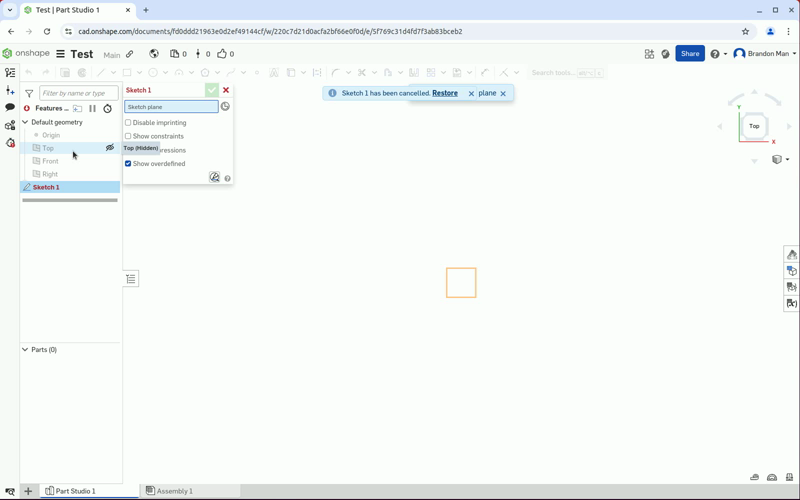
click(73, 150)
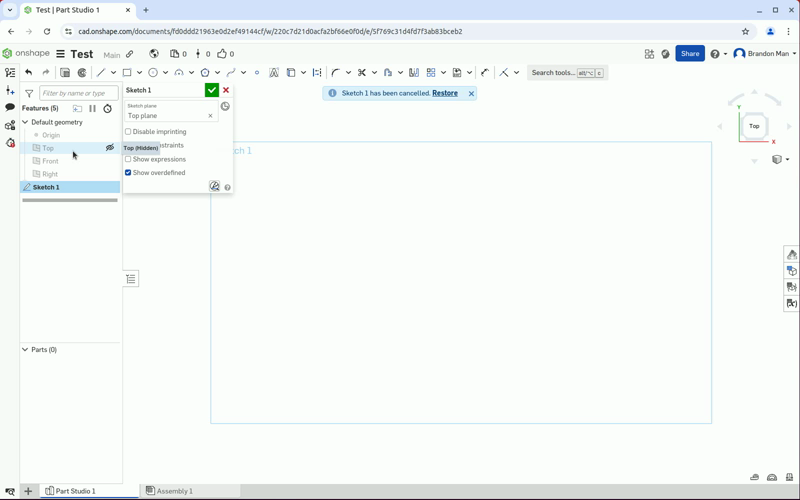
mouse_move(73, 352)
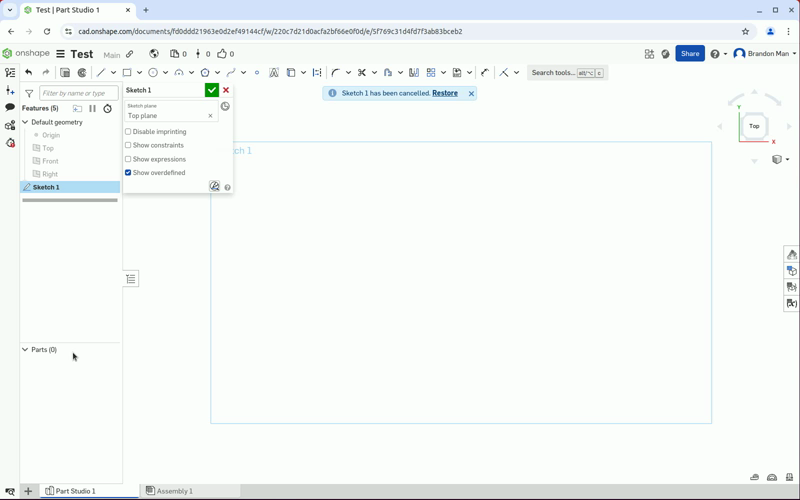
key(y)
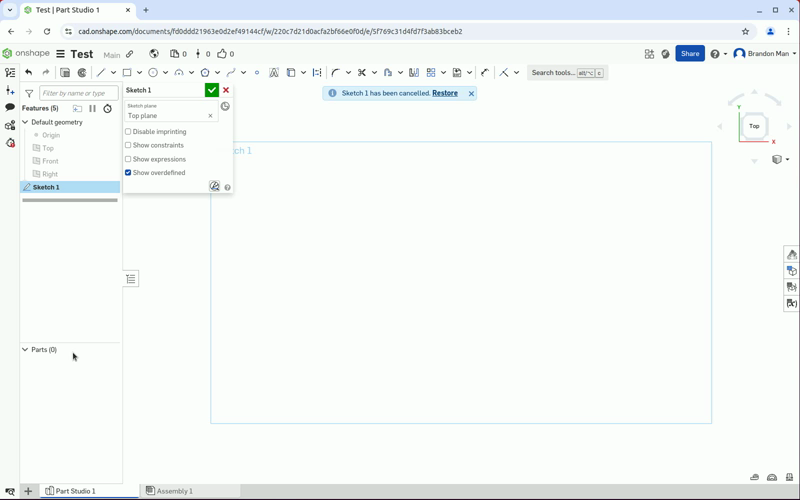
key(l)
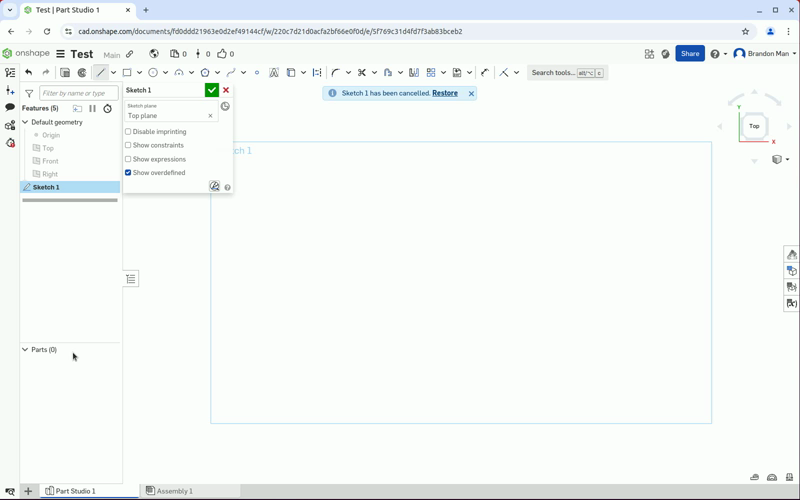
key_down(shift)
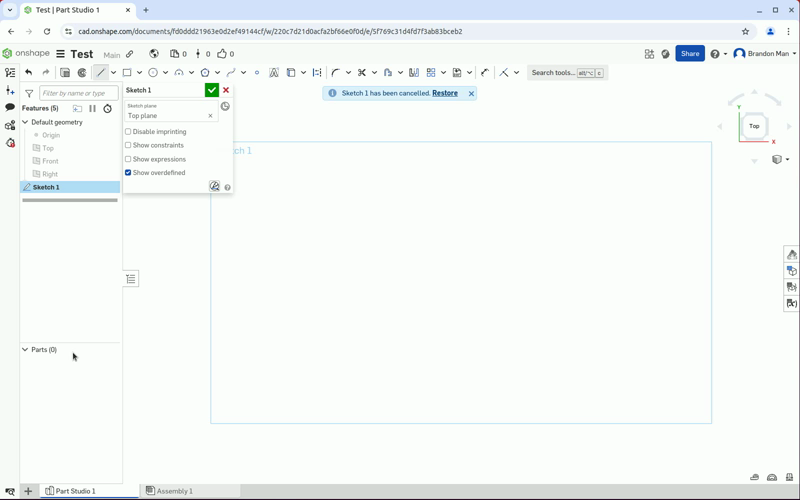
mouse_move(514, 307)
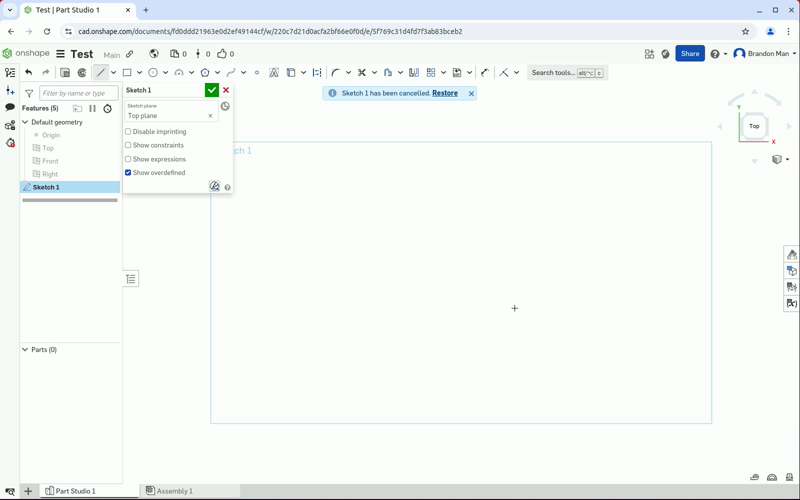
click(514, 307)
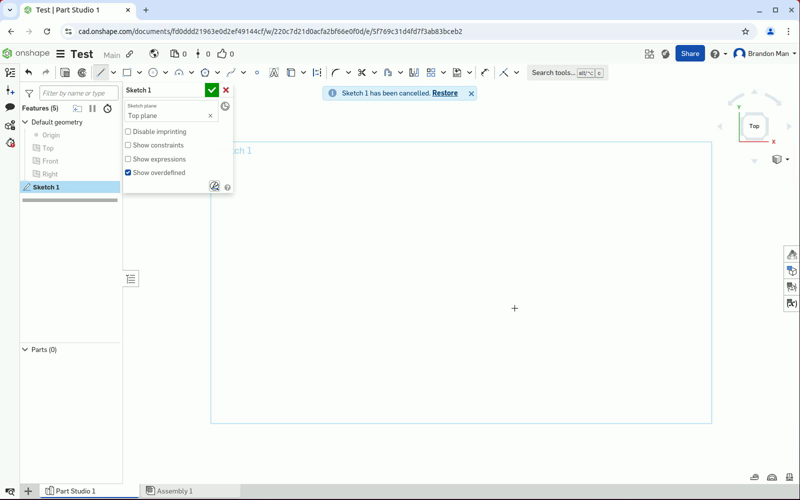
key_up(shift)
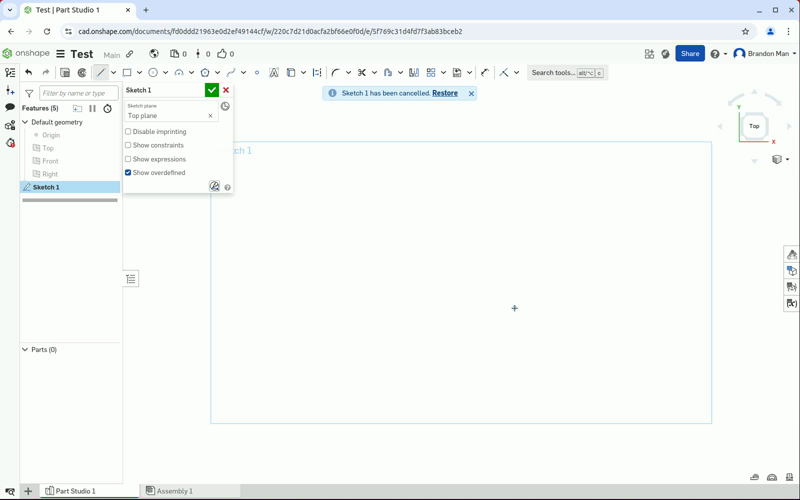
key_down(shift)
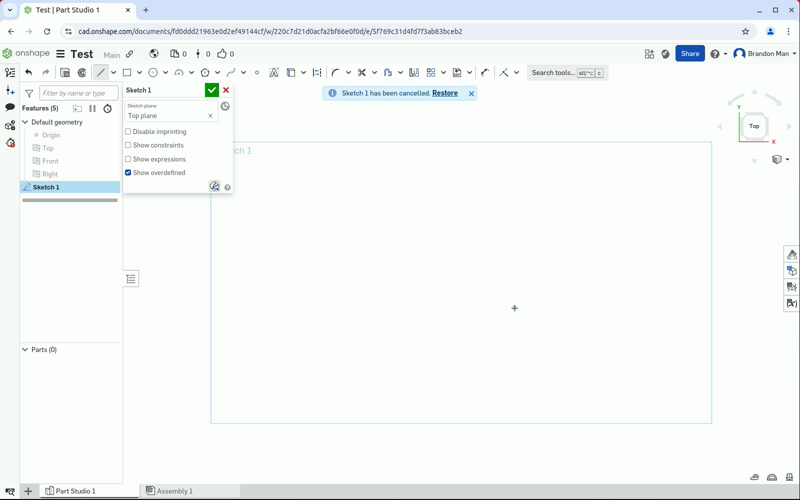
mouse_move(573, 258)
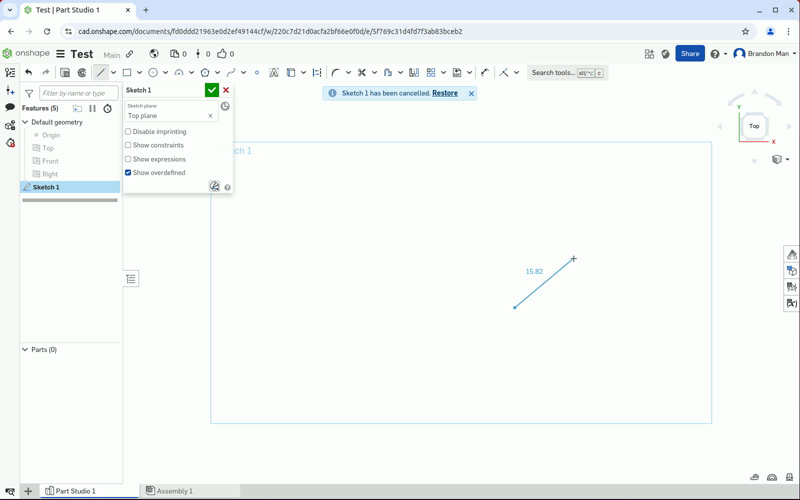
click(573, 258)
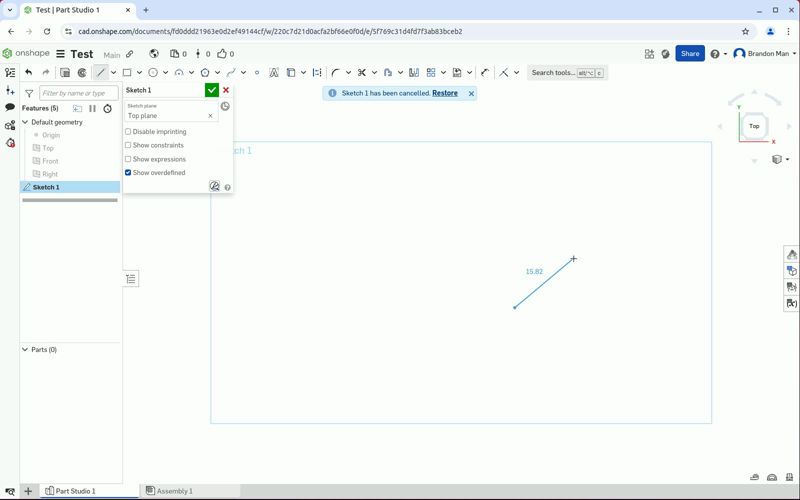
key_up(shift)
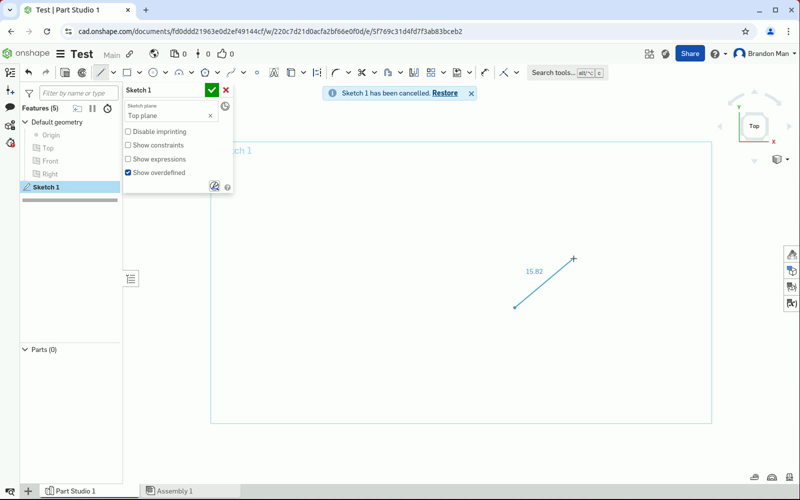
key_down(shift)
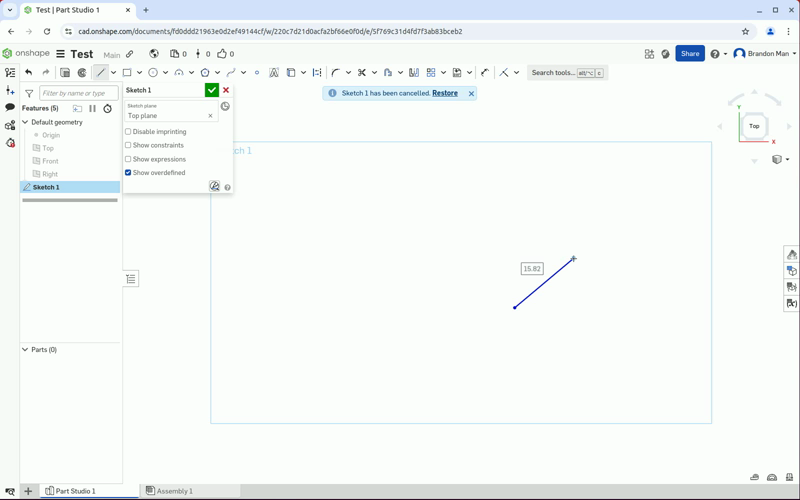
mouse_move(589, 258)
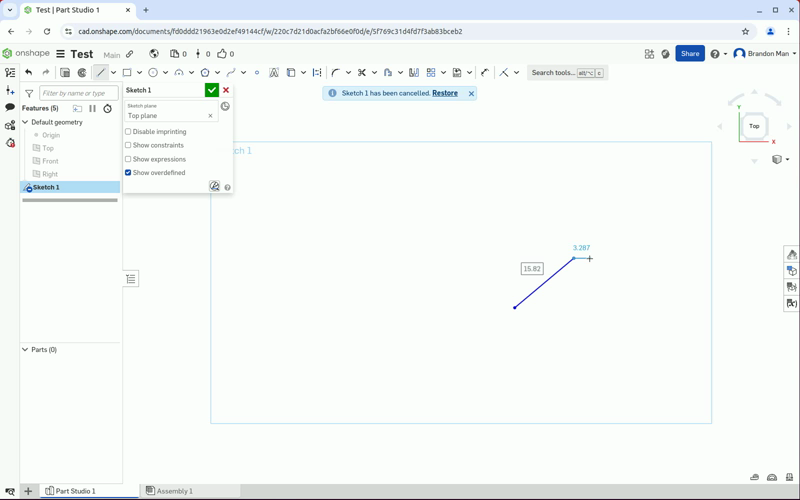
mouse_move(514, 258)
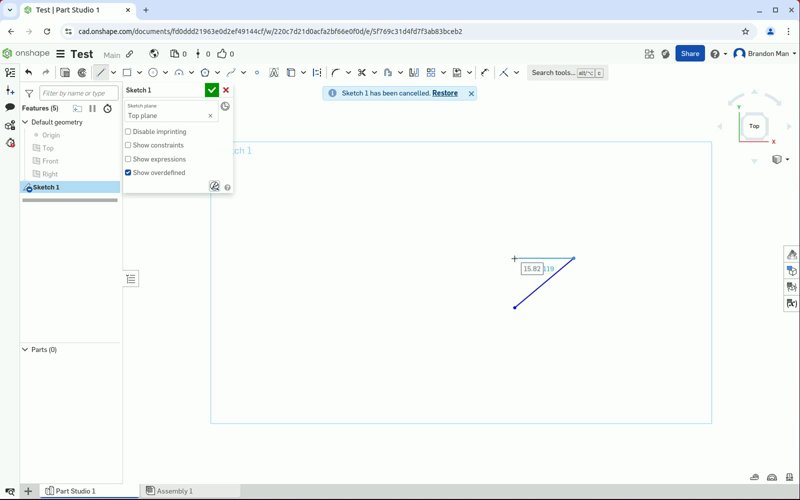
click(514, 258)
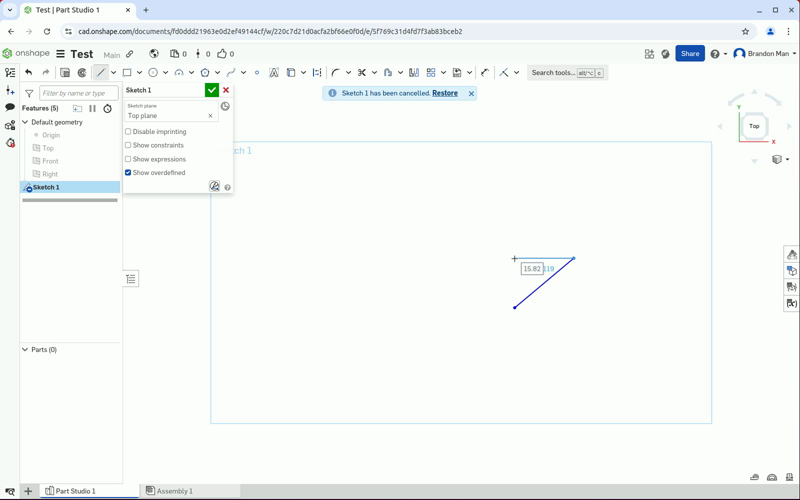
key_up(shift)
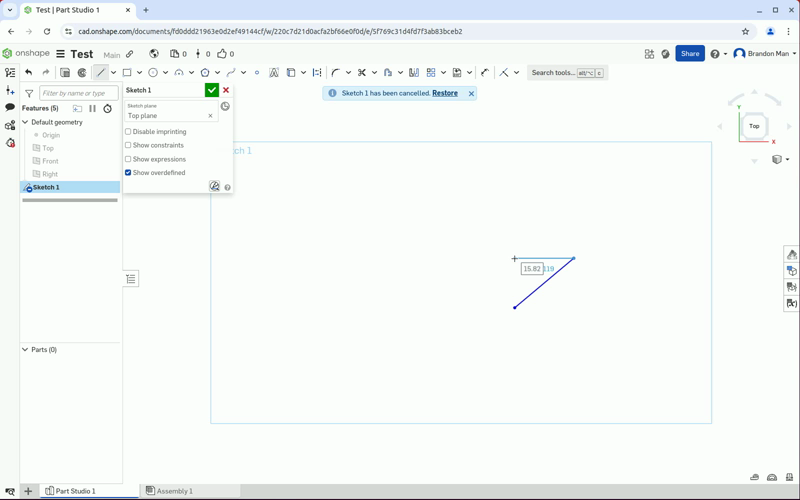
mouse_move(544, 258)
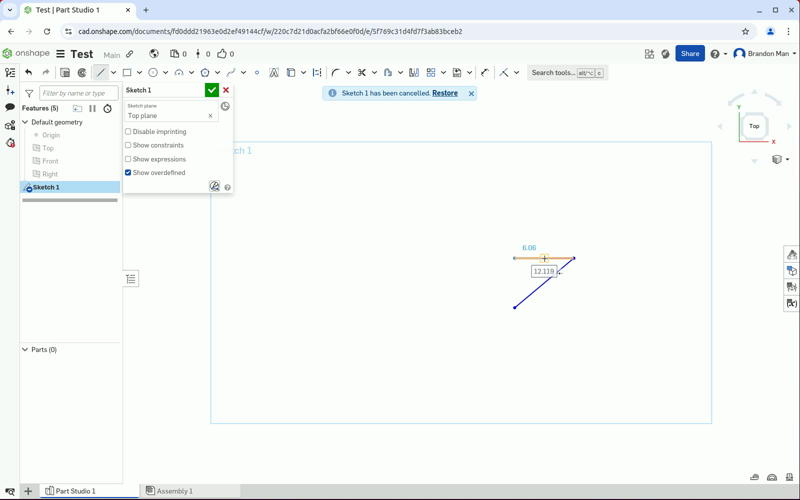
key_down(shift)
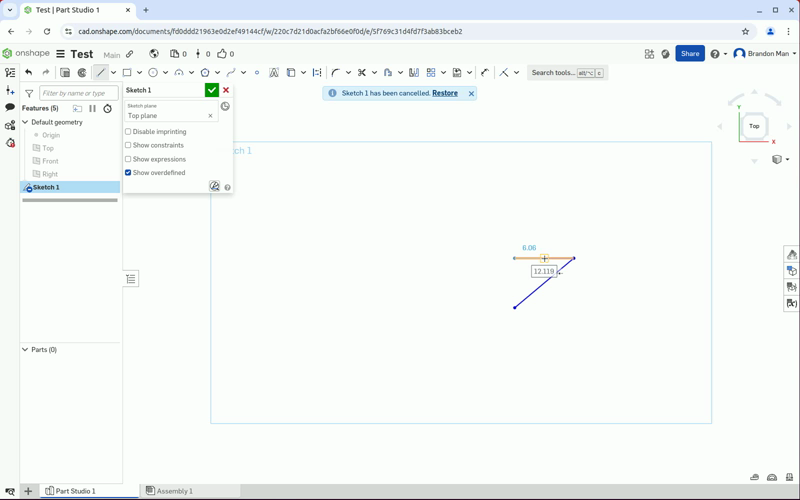
mouse_move(514, 307)
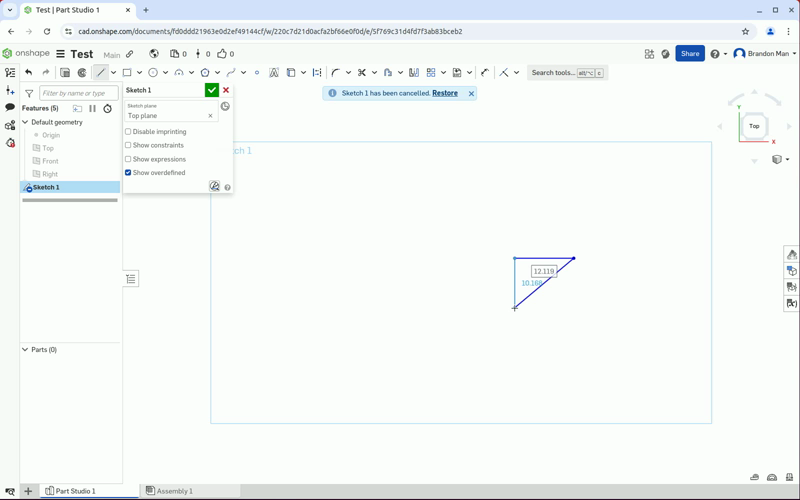
key_up(shift)
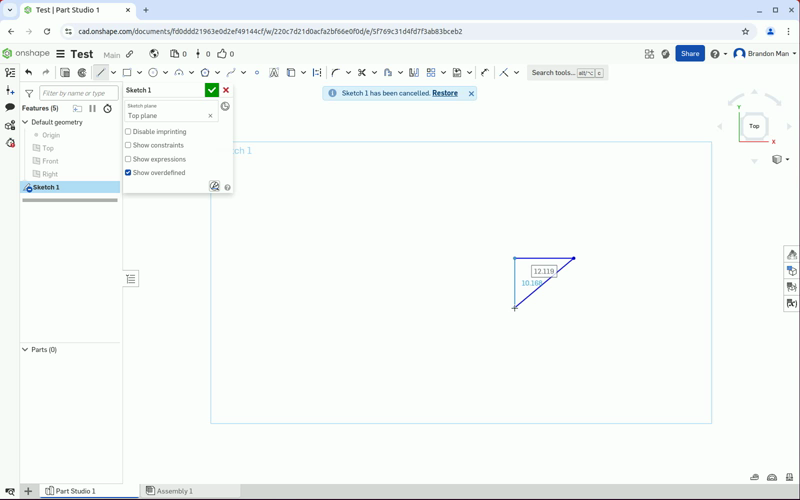
click(514, 307)
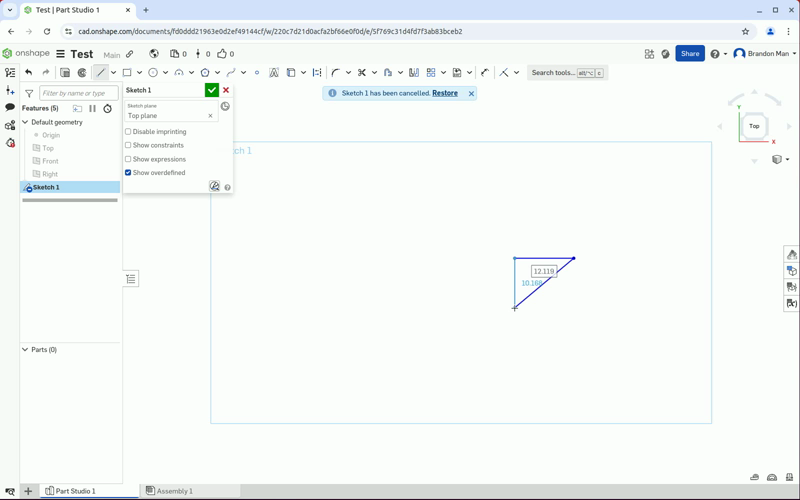
key(esc)
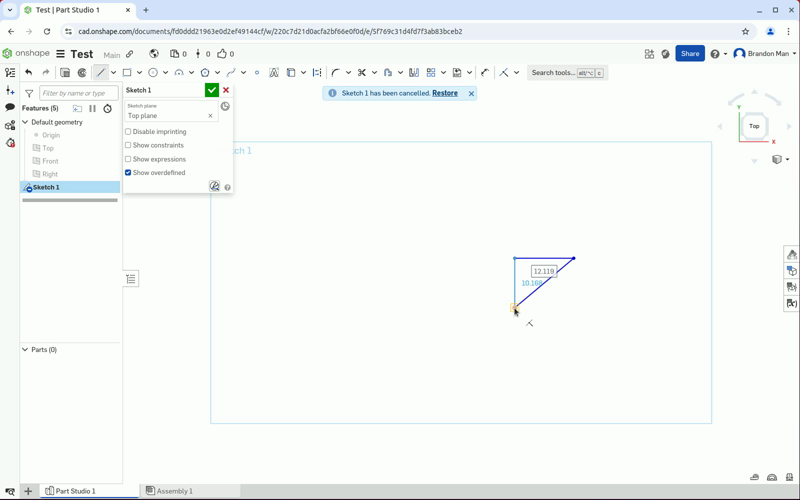
mouse_move(540, 281)
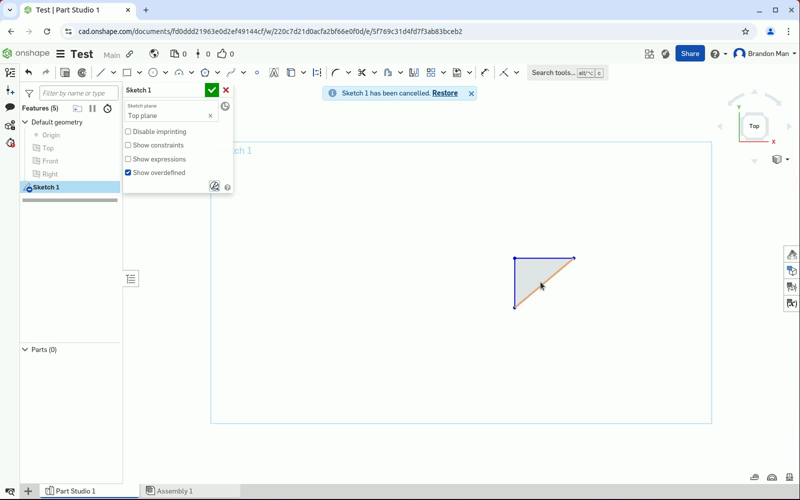
scroll(6)
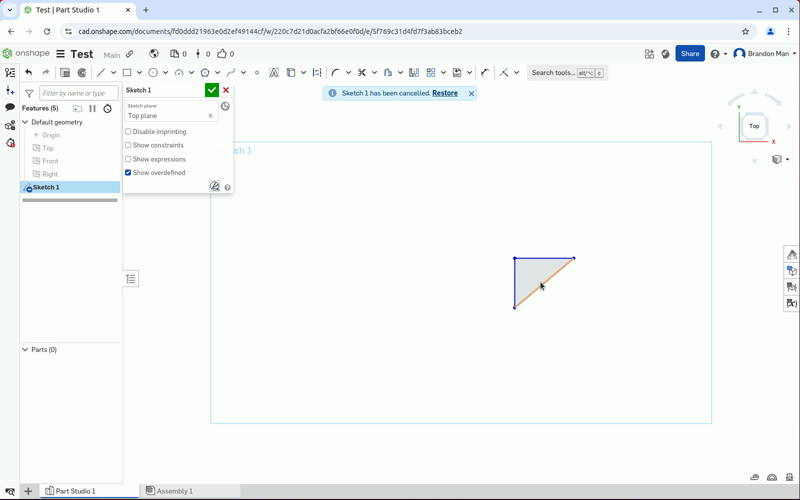
scroll(6)
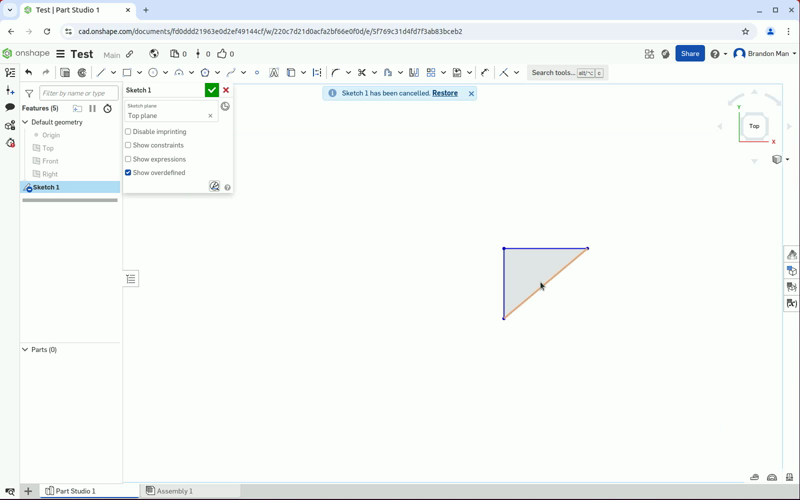
scroll(6)
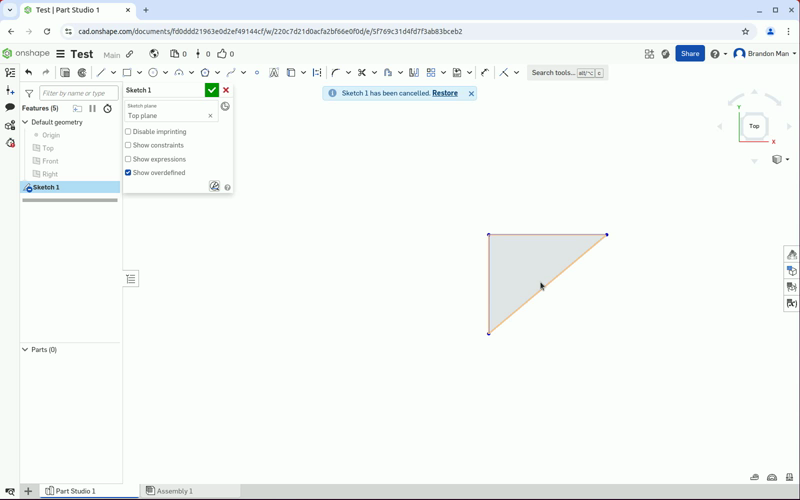
scroll(6)
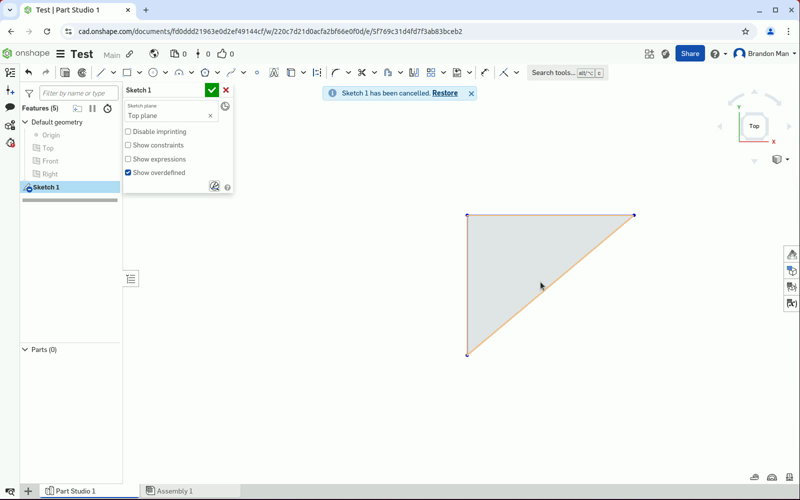
scroll(6)
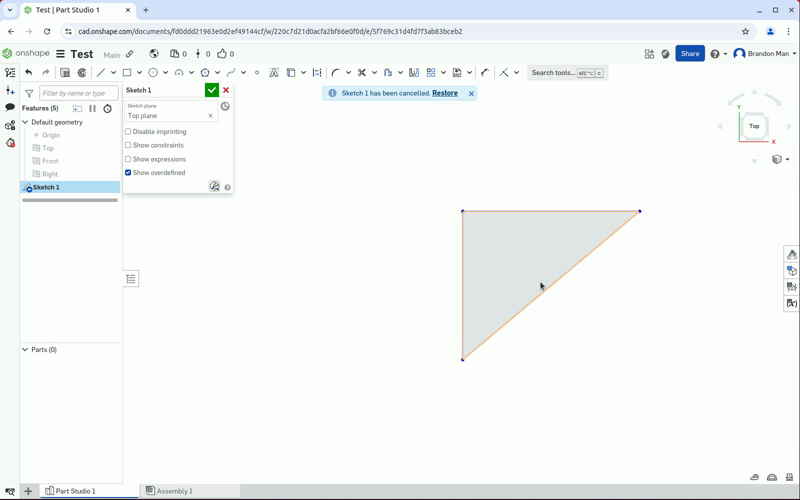
scroll(6)
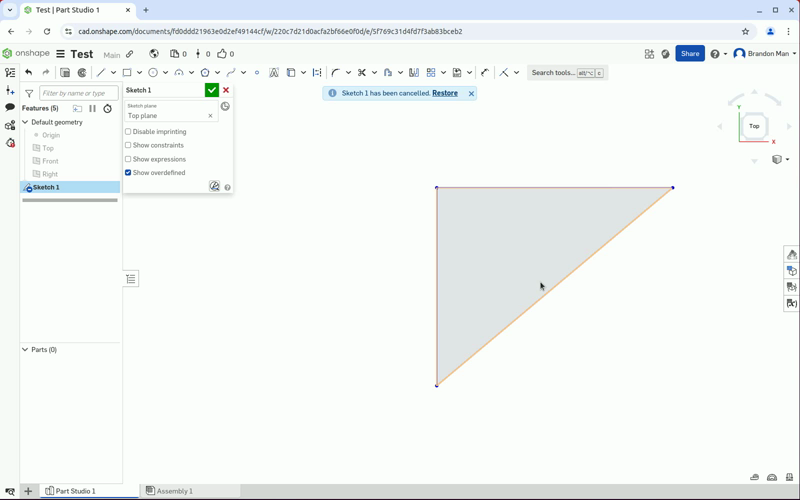
scroll(6)
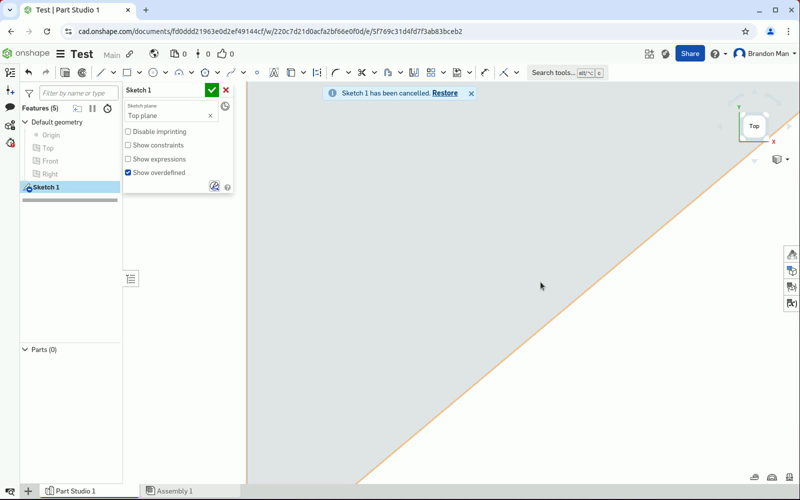
click(540, 281)
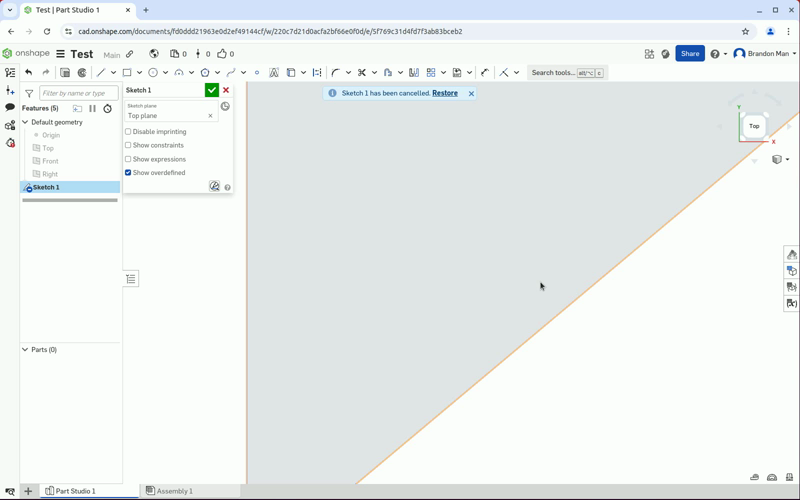
scroll(-6)
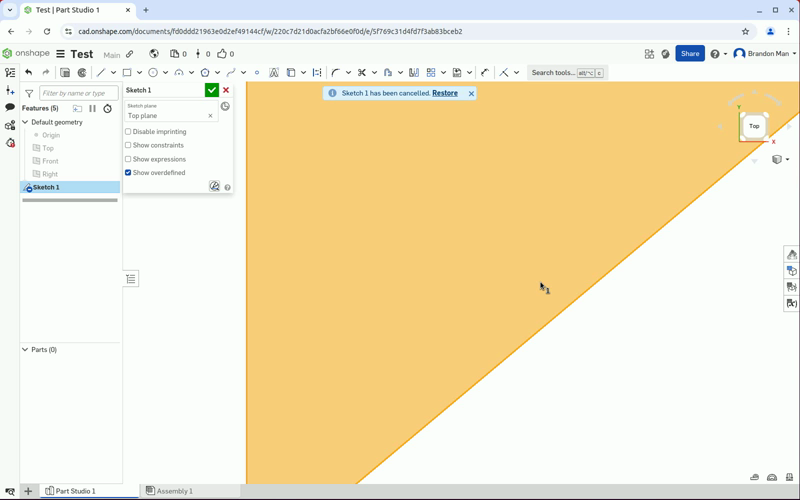
scroll(-6)
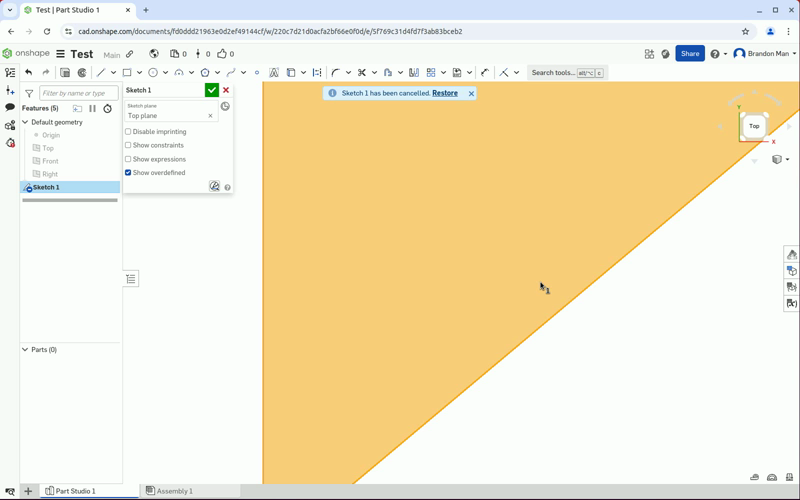
scroll(-6)
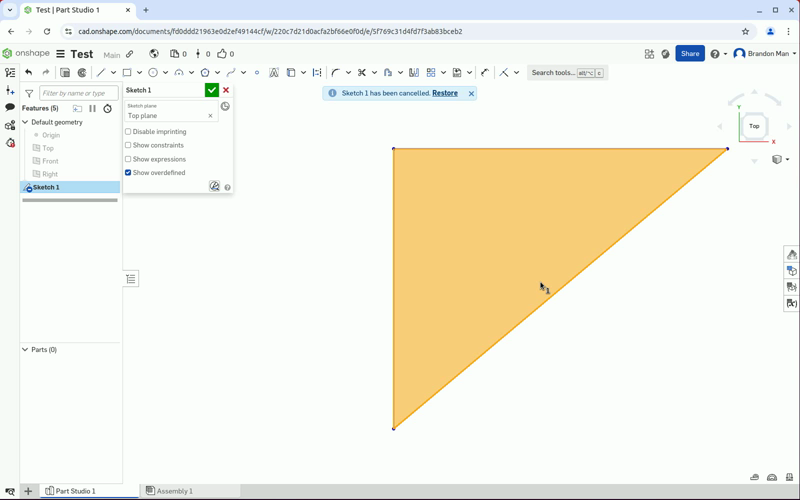
scroll(-6)
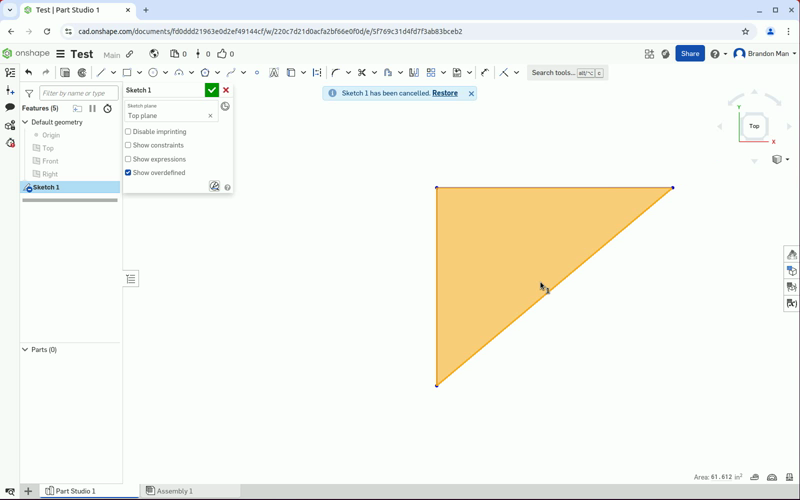
scroll(-6)
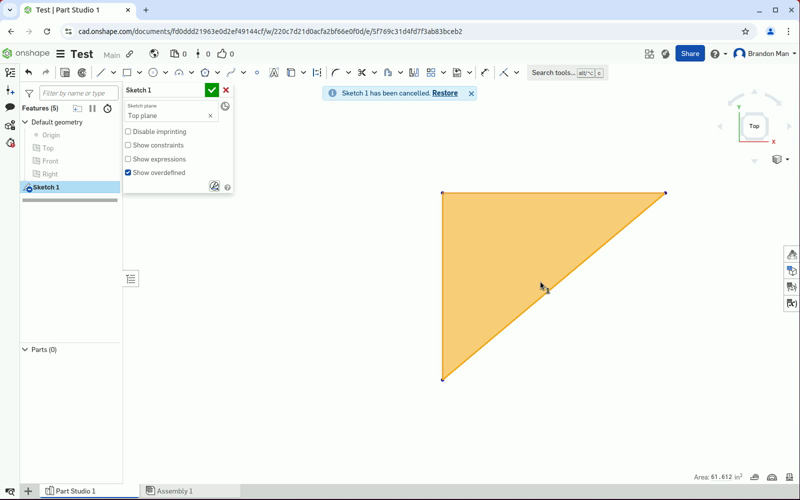
scroll(-6)
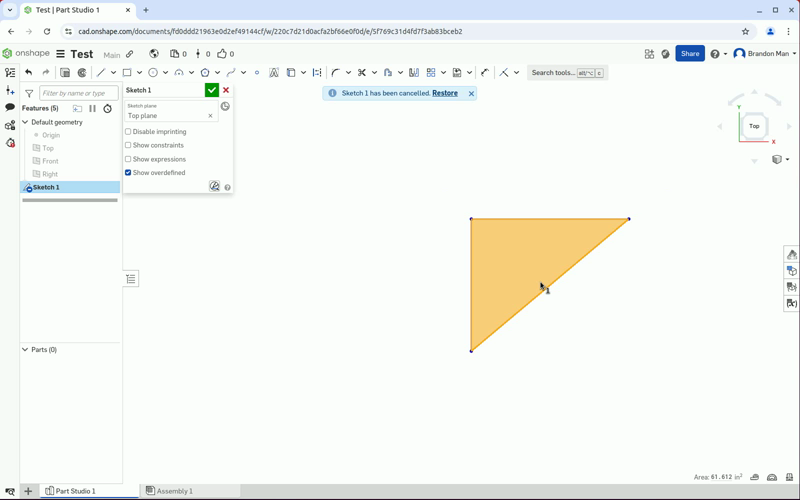
scroll(-6)
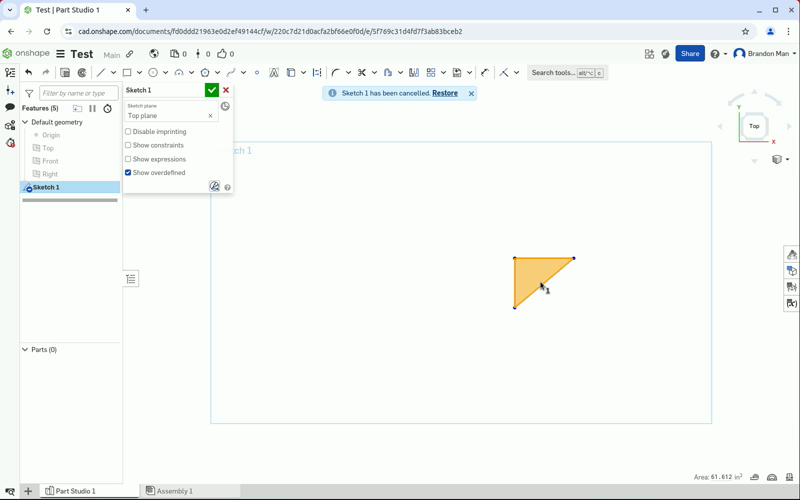
mouse_move(73, 352)
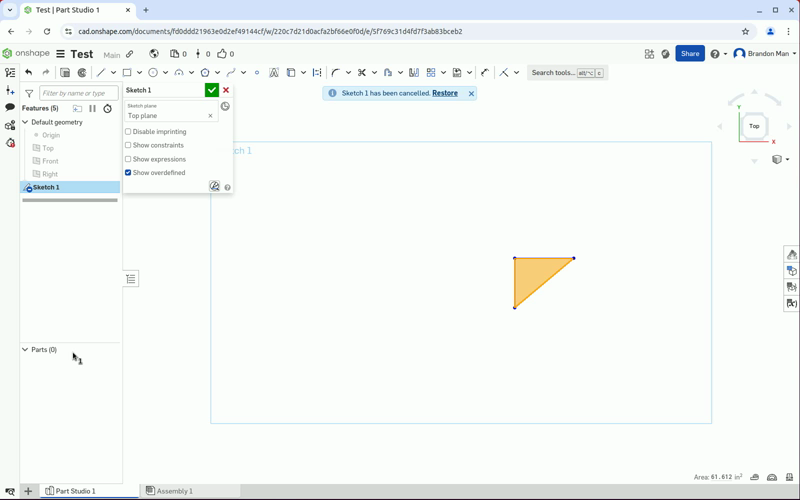
key(shift+y)
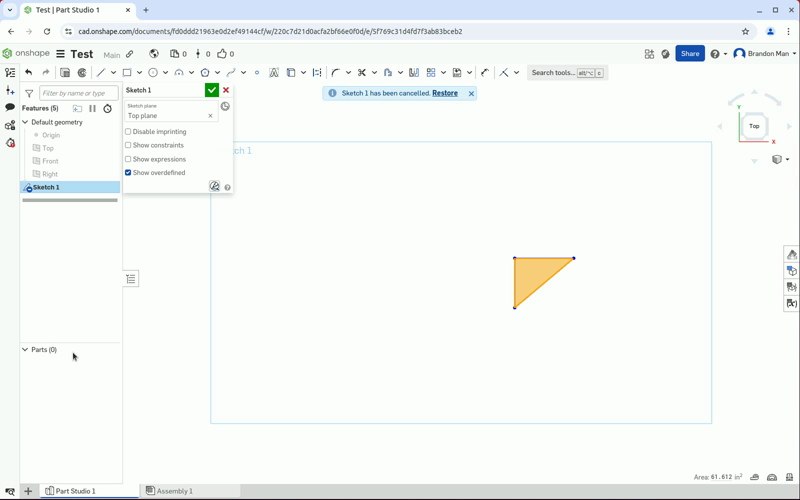
key(shift+e)
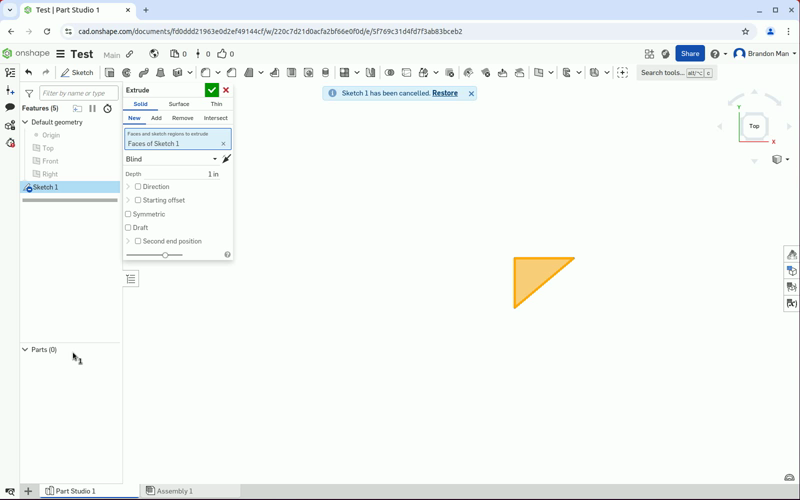
mouse_move(143, 106)
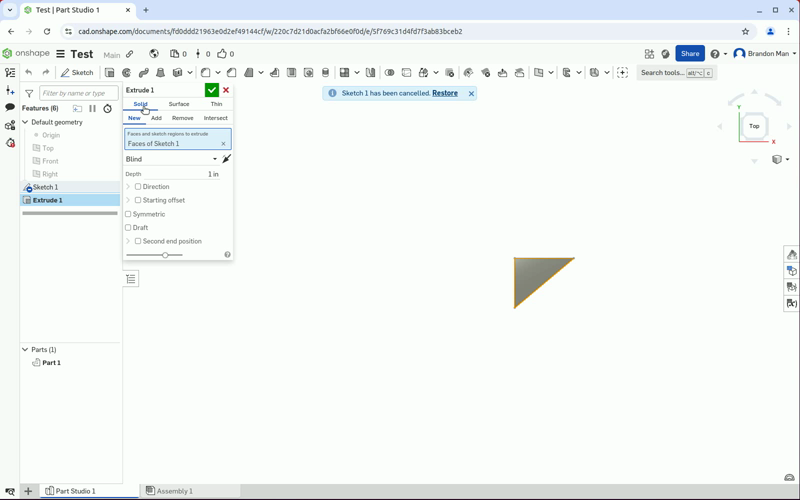
click(143, 106)
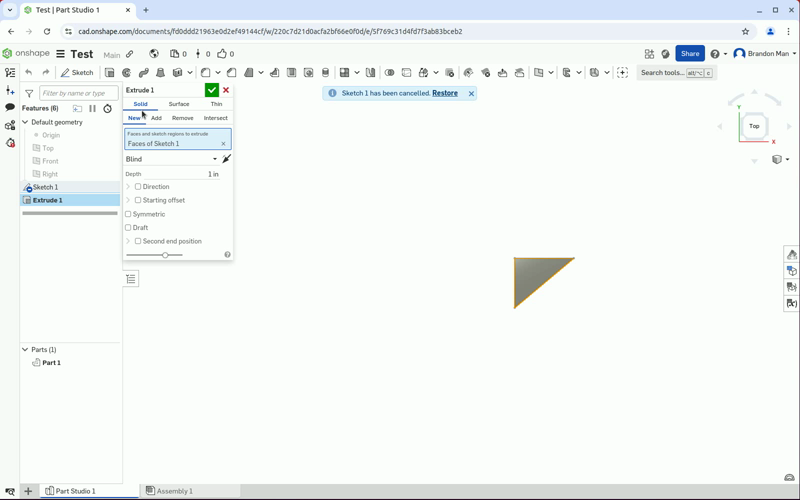
mouse_move(137, 120)
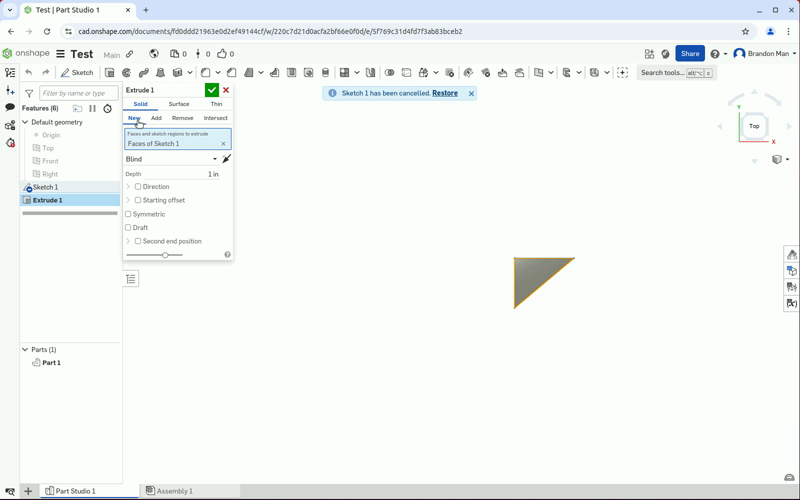
click(137, 120)
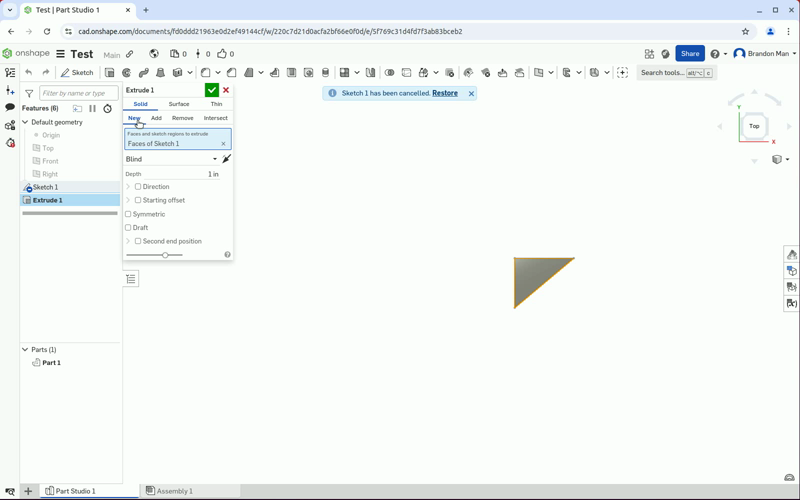
key(tab, 4)
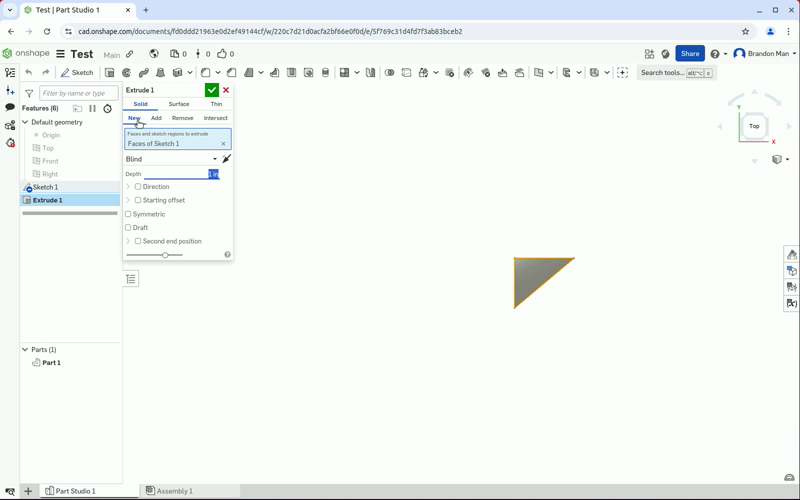
text(2.407)
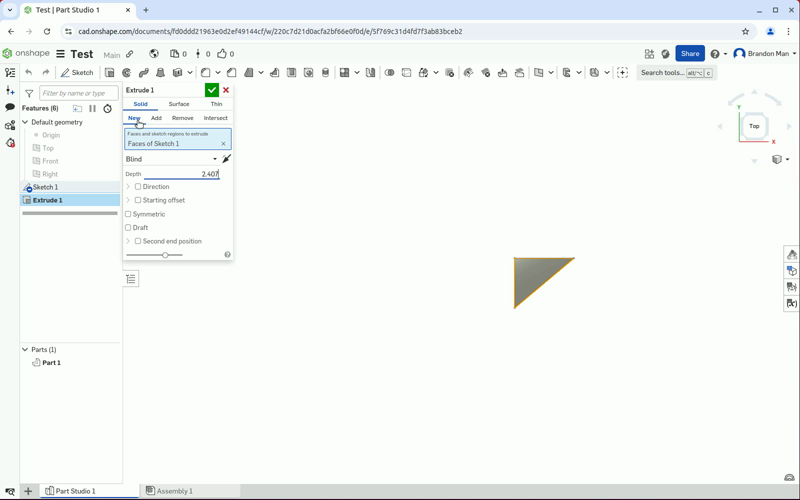
key(enter)
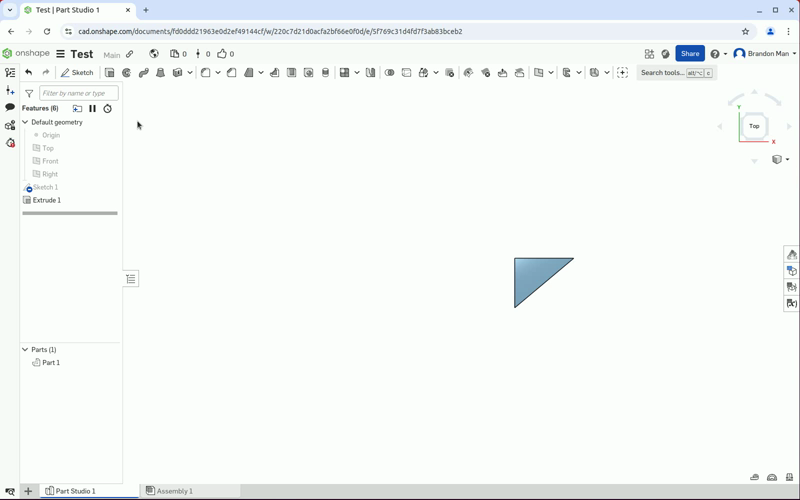
key(shift+h)
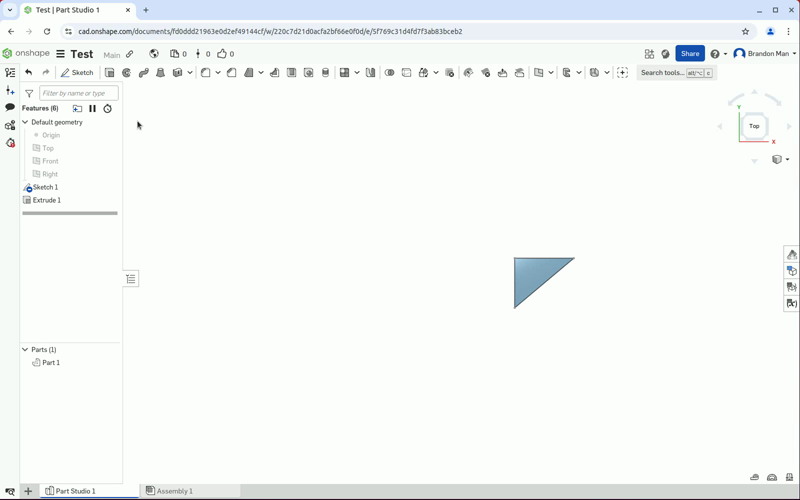
key(shift+h)
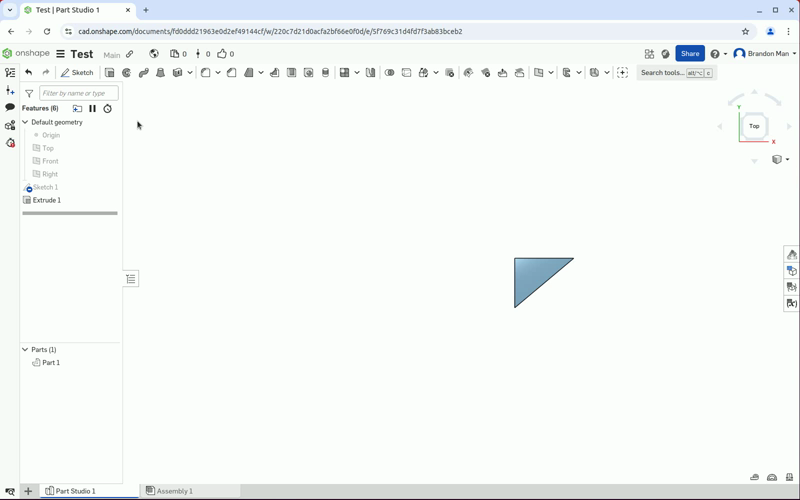
mouse_move(73, 189)
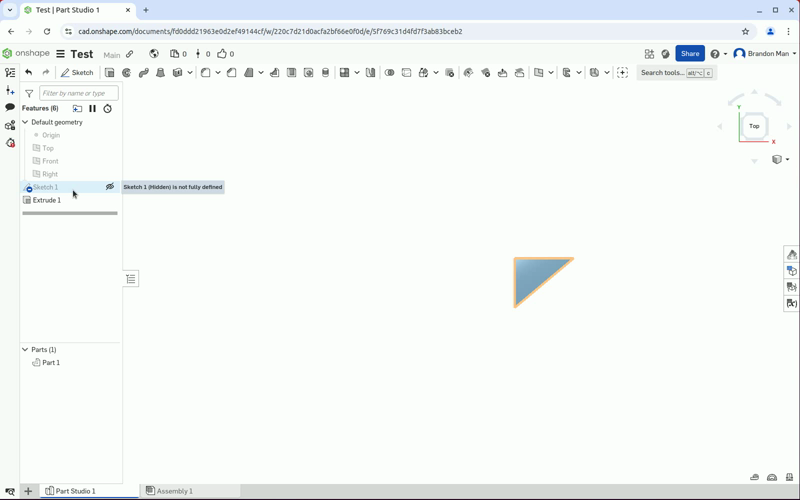
click(73, 189)
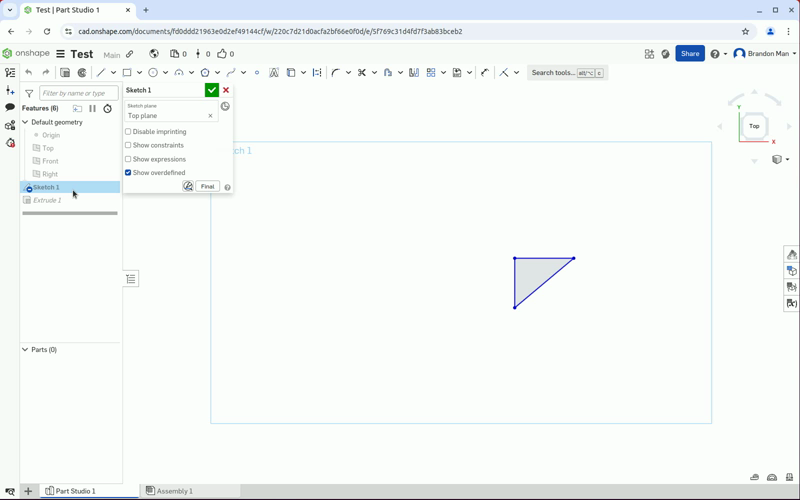
mouse_move(229, 92)
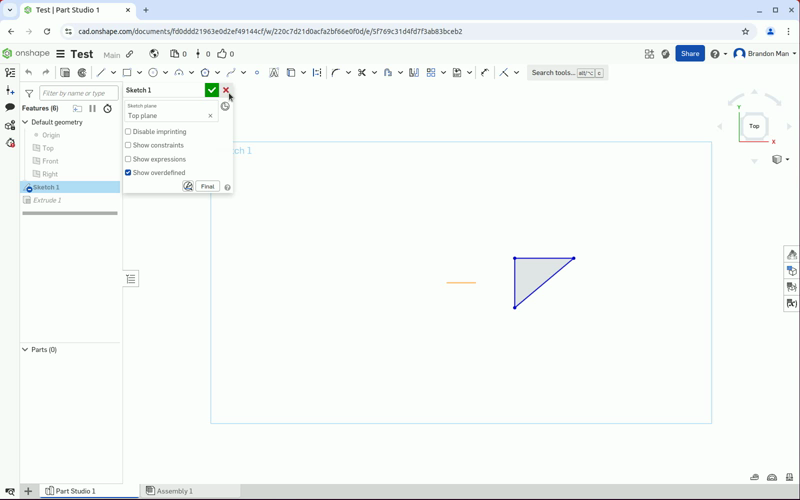
click(229, 92)
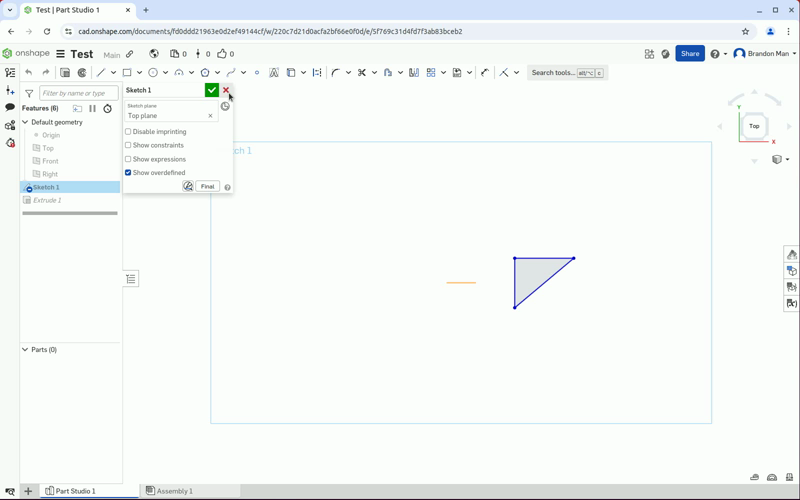
key(shift+s)
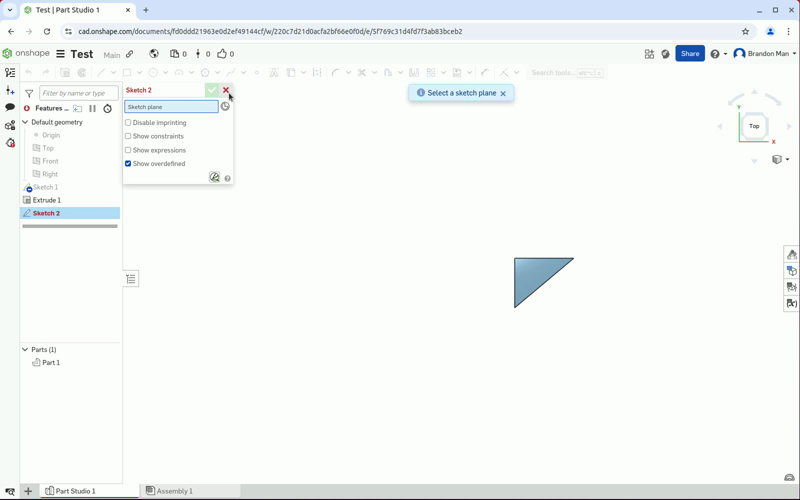
mouse_move(73, 150)
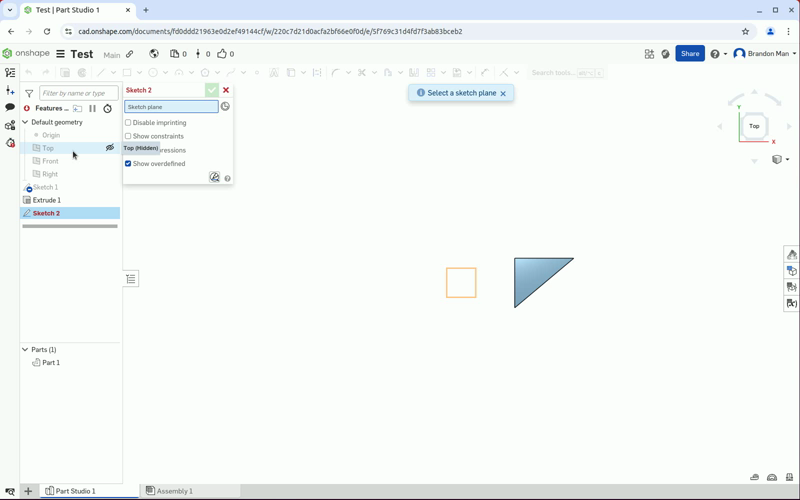
click(73, 150)
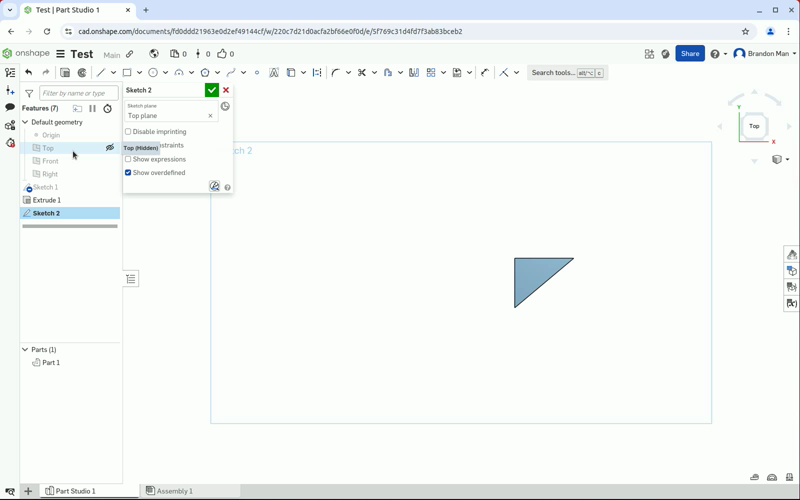
mouse_move(73, 352)
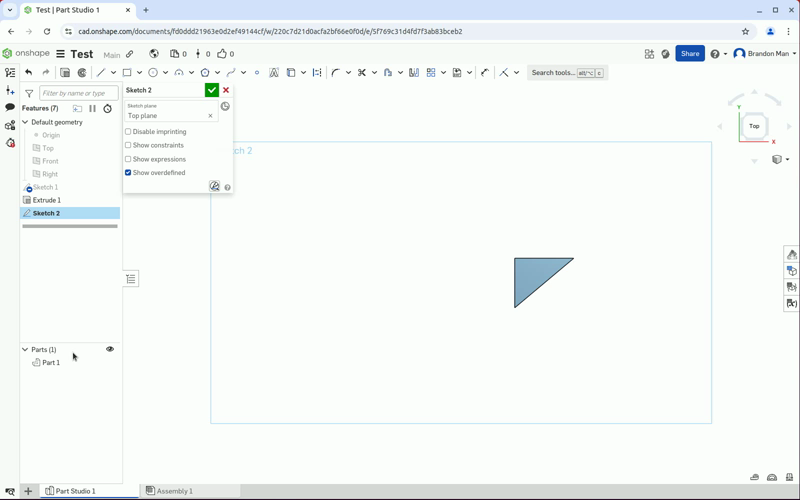
key(y)
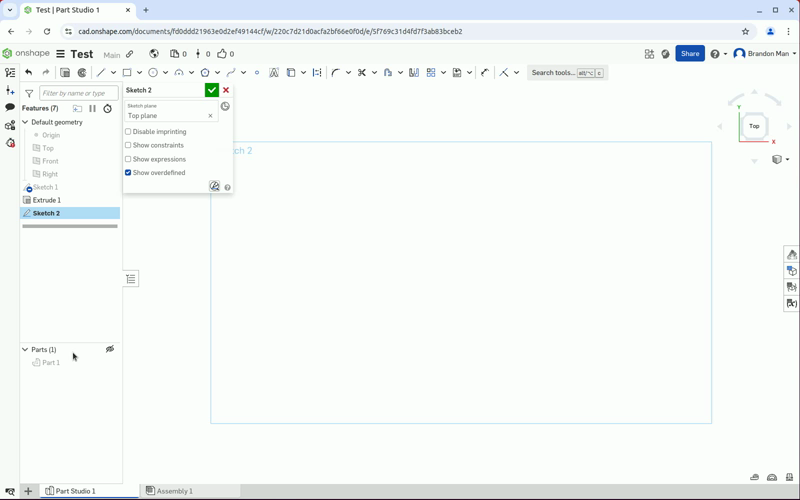
key(l)
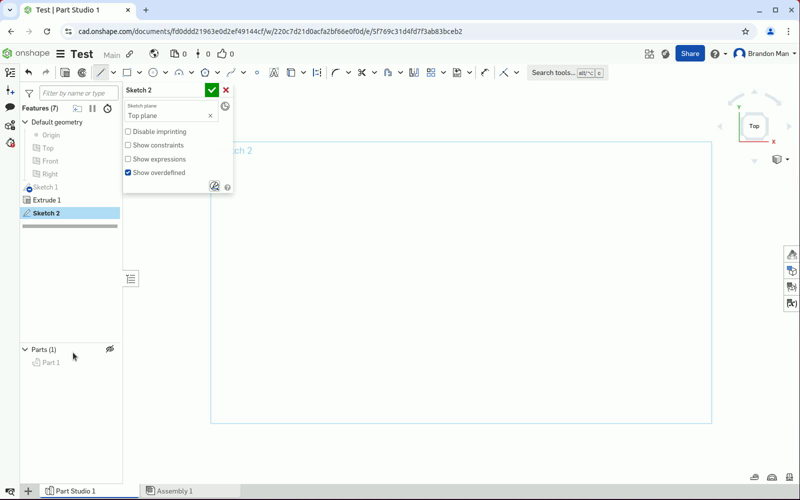
key_down(shift)
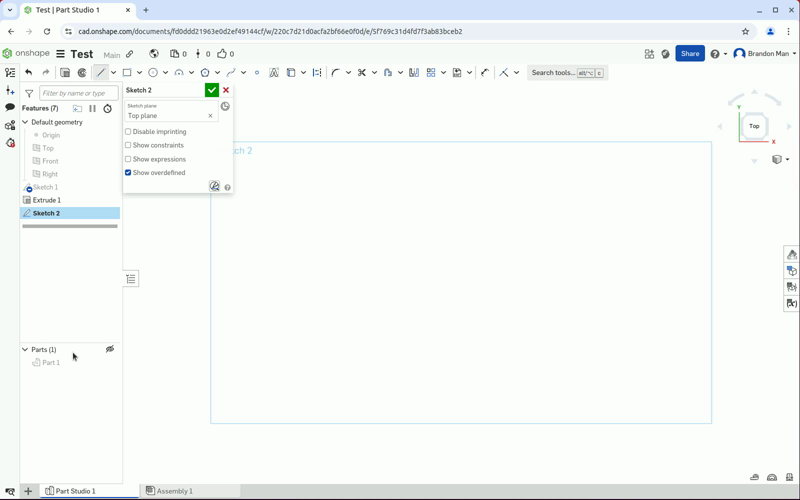
mouse_move(406, 307)
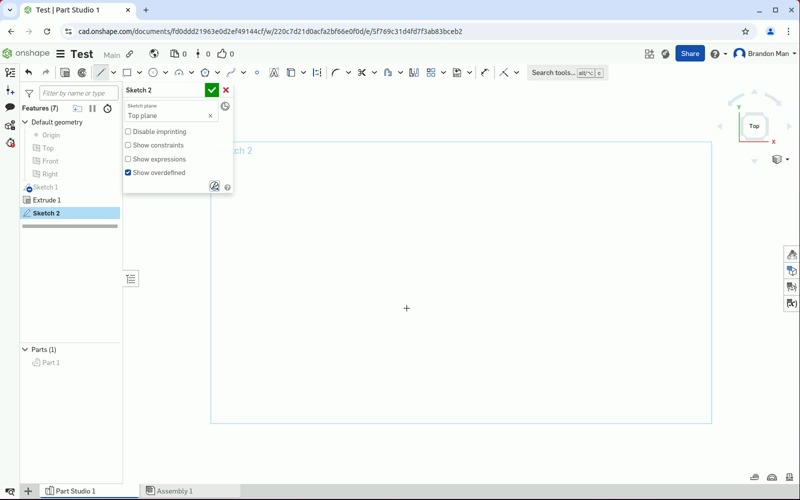
click(406, 307)
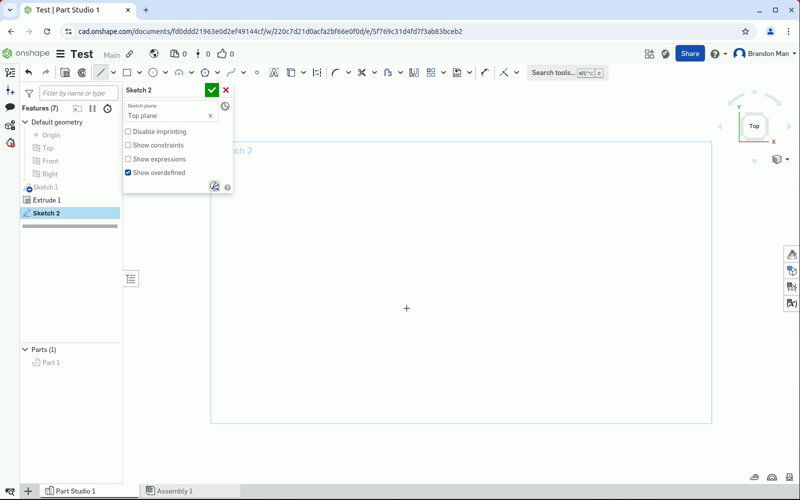
key_up(shift)
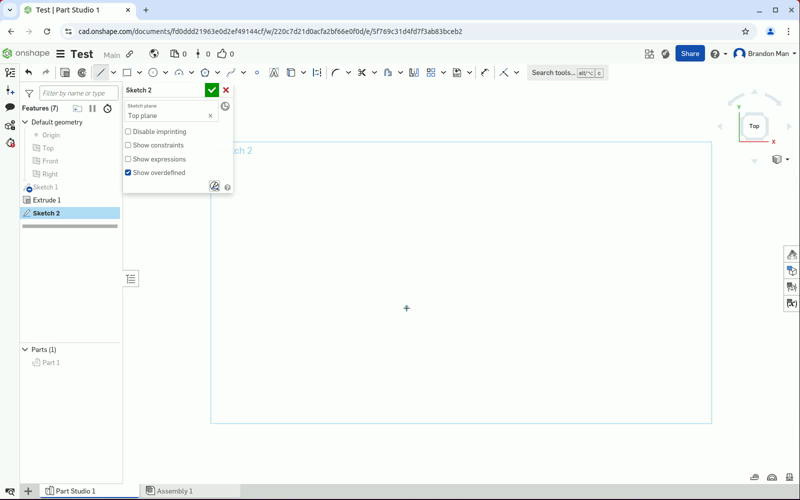
key_down(shift)
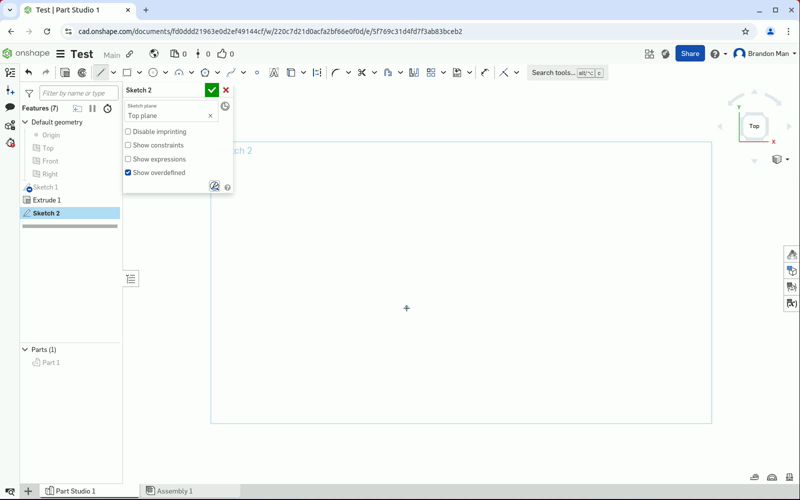
mouse_move(513, 307)
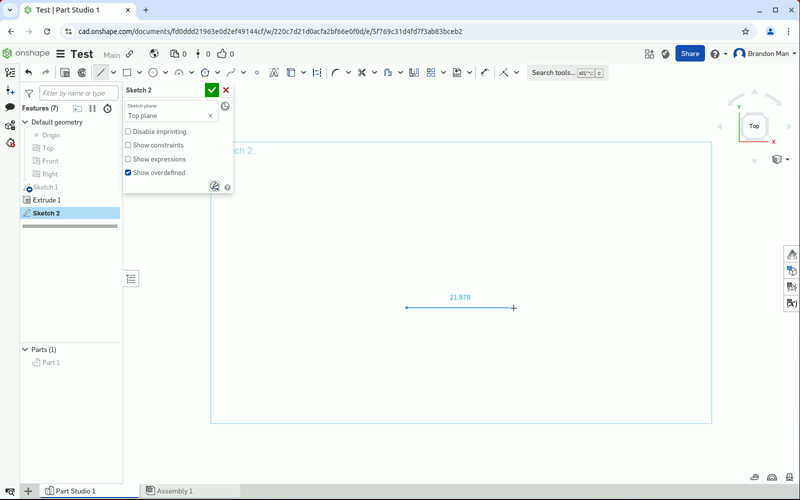
click(513, 307)
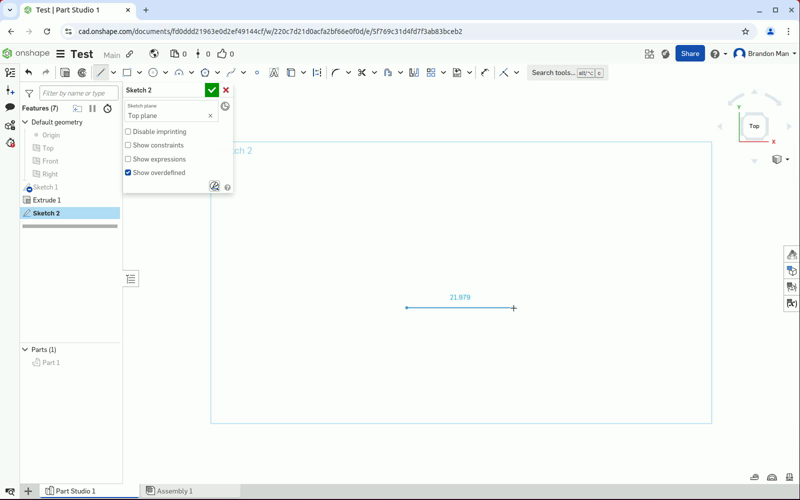
key_up(shift)
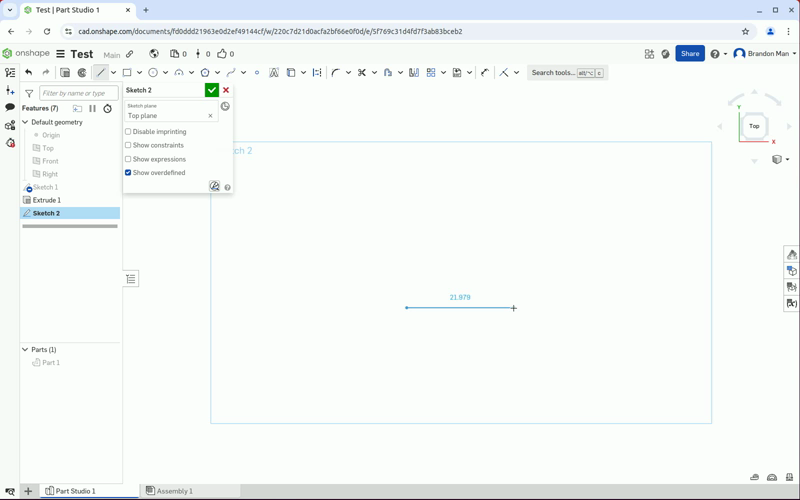
key_down(shift)
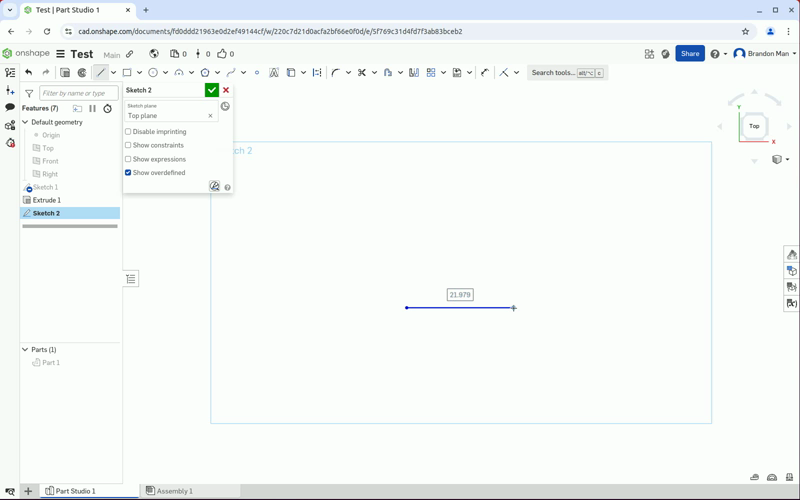
mouse_move(543, 307)
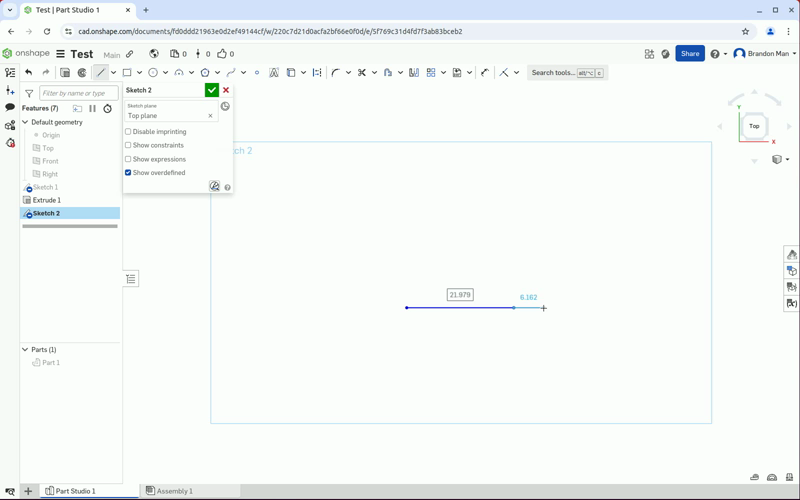
mouse_move(513, 258)
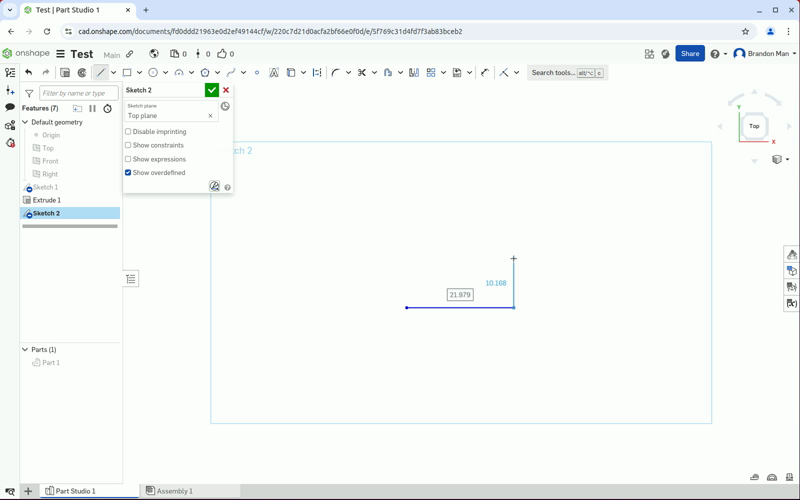
click(513, 258)
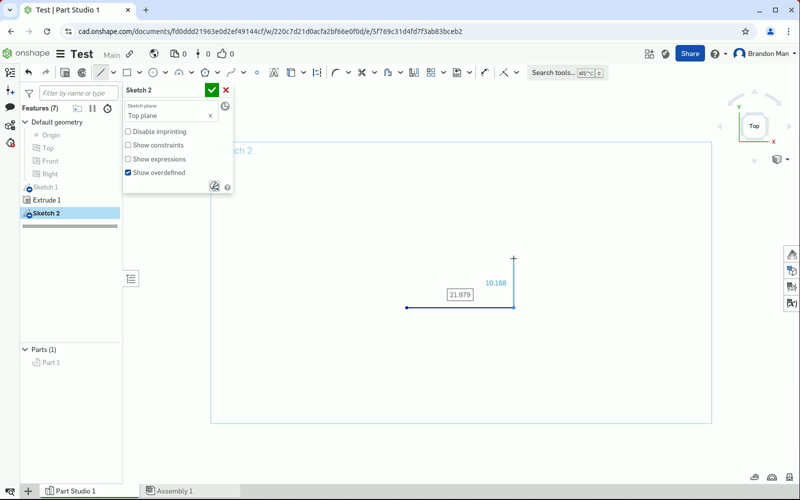
key_up(shift)
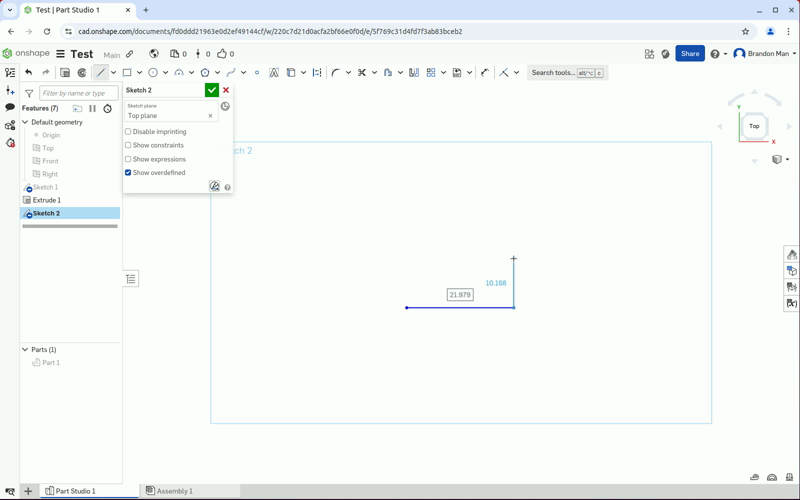
key_down(shift)
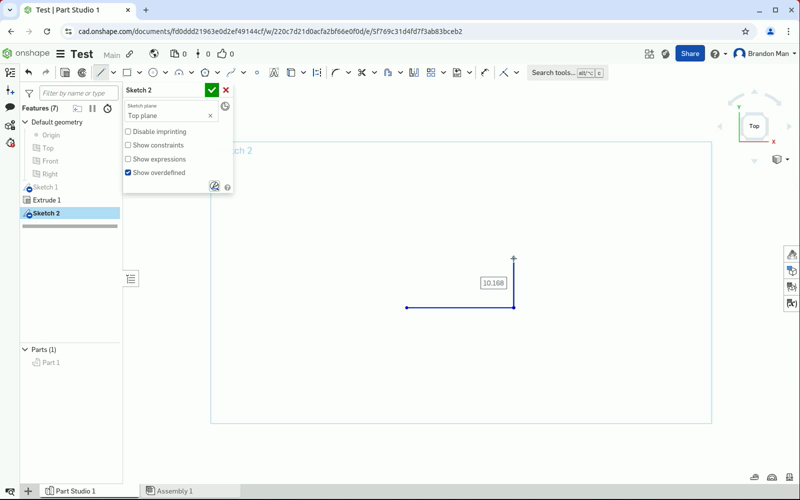
mouse_move(406, 258)
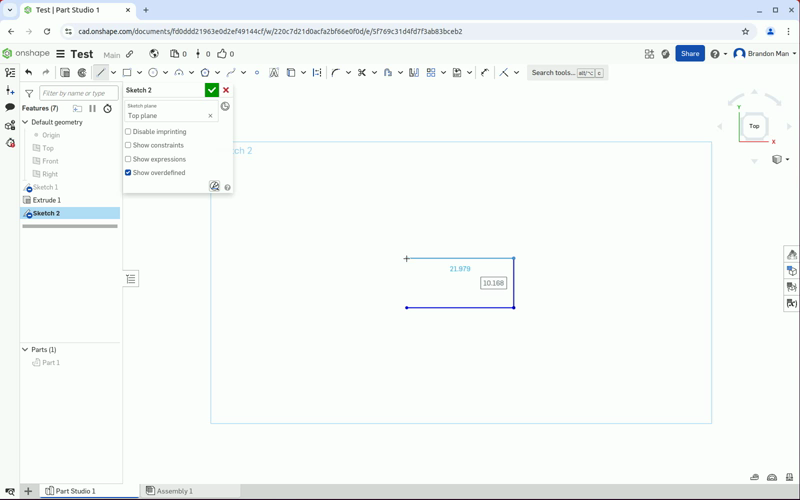
click(406, 258)
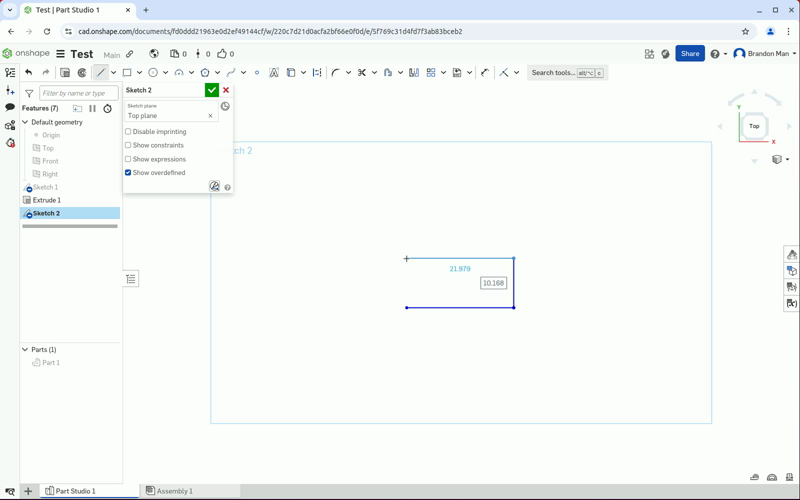
key_up(shift)
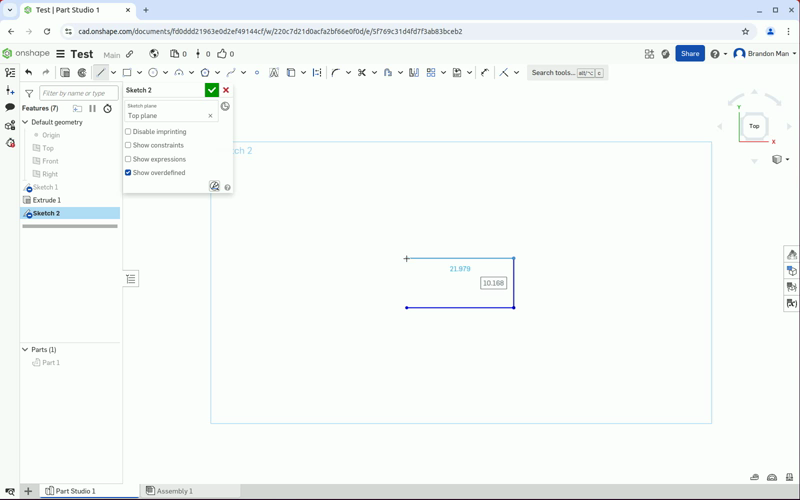
mouse_move(436, 258)
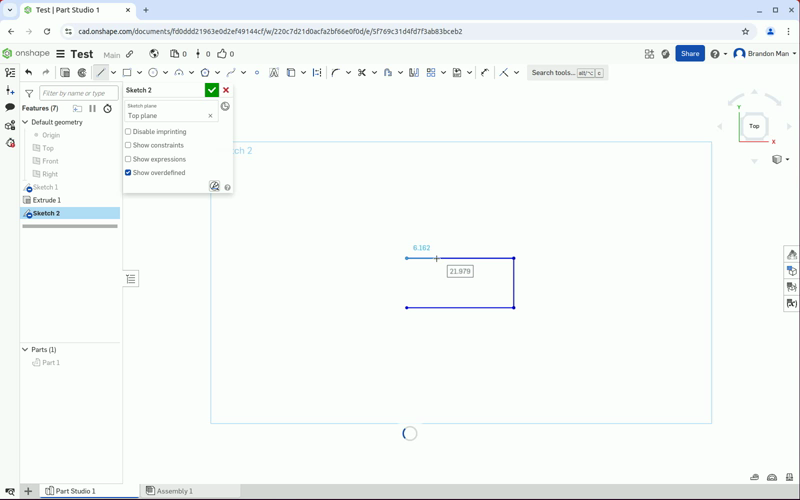
key_down(shift)
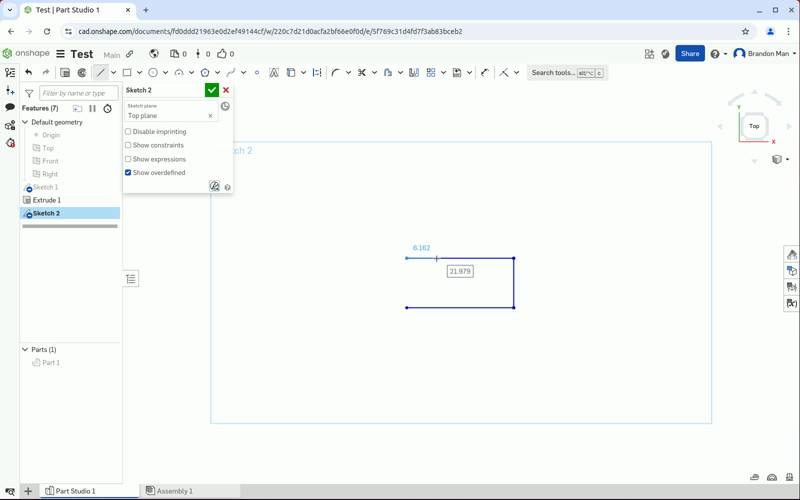
mouse_move(406, 307)
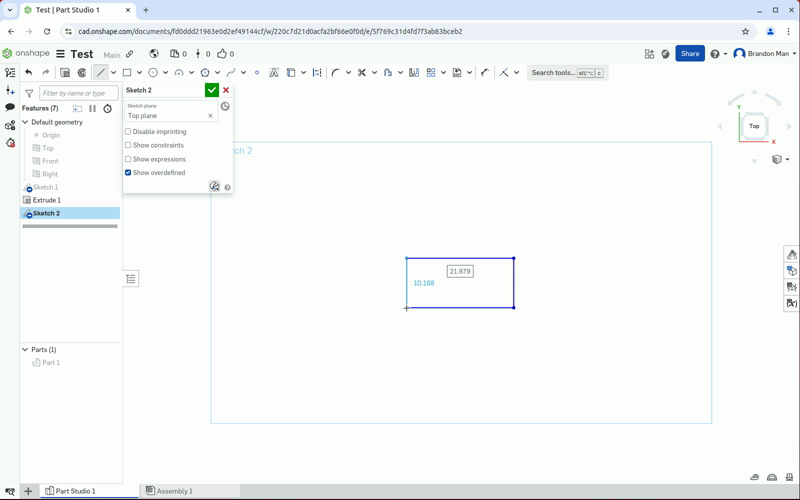
key_up(shift)
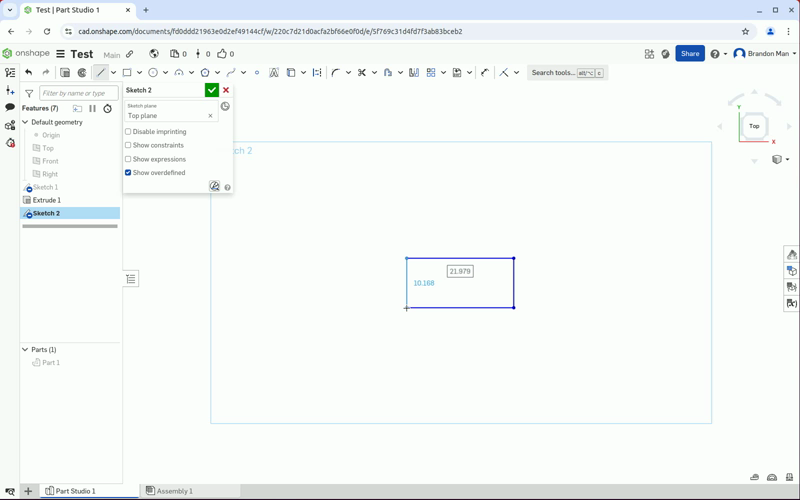
click(406, 307)
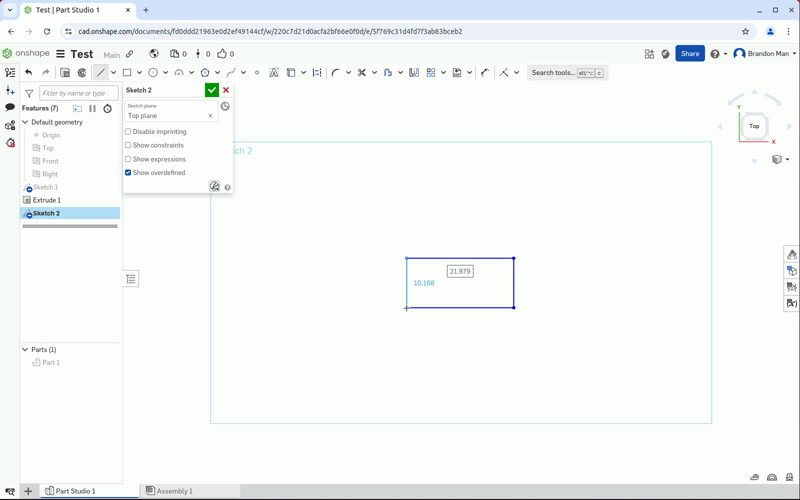
key(esc)
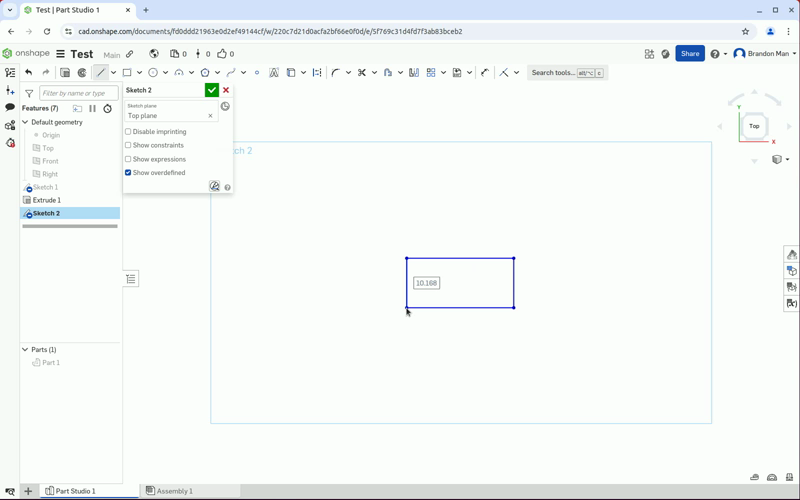
mouse_move(486, 280)
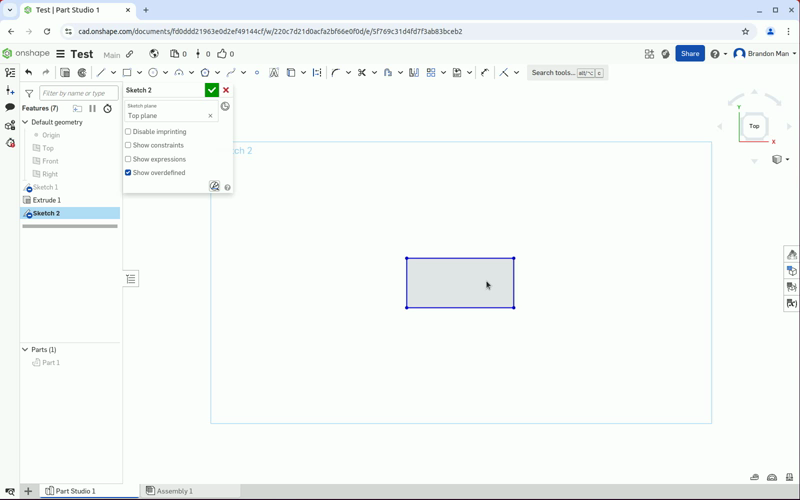
click(486, 280)
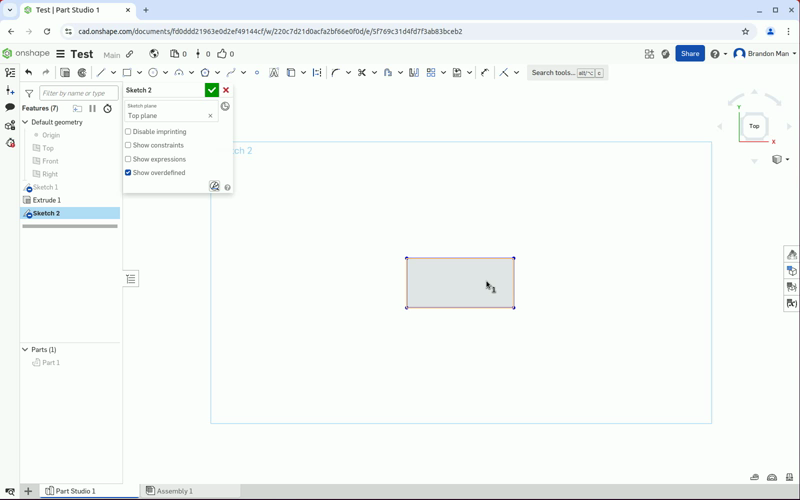
mouse_move(73, 352)
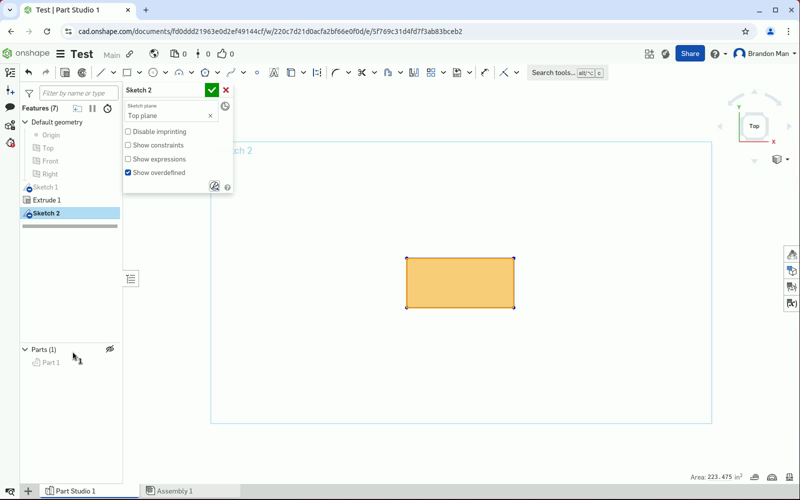
key(shift+y)
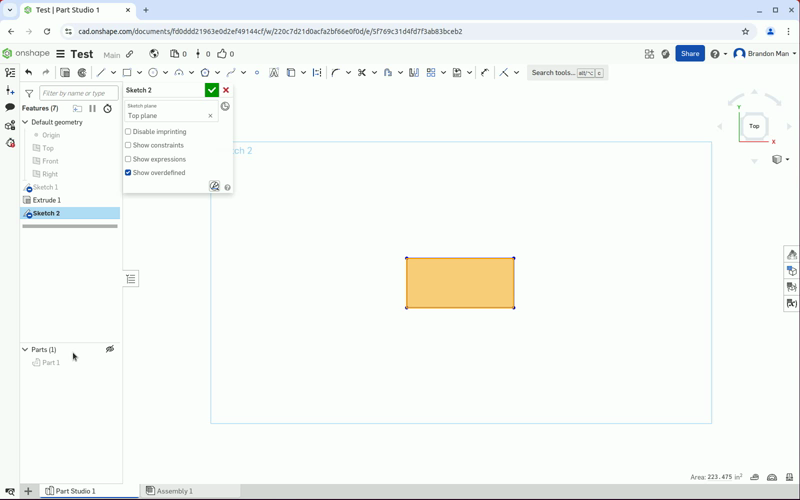
key(shift+e)
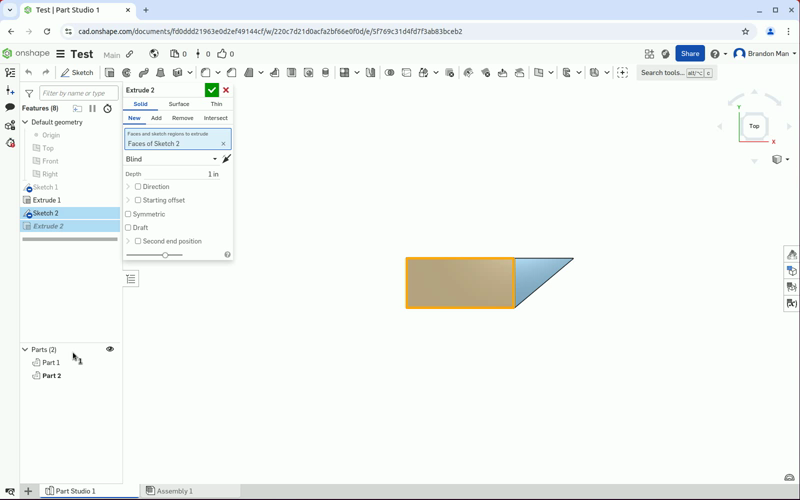
mouse_move(143, 106)
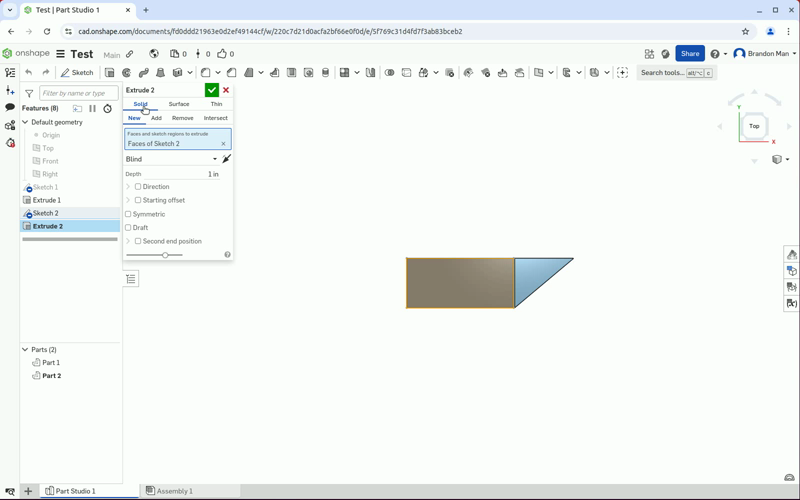
click(143, 106)
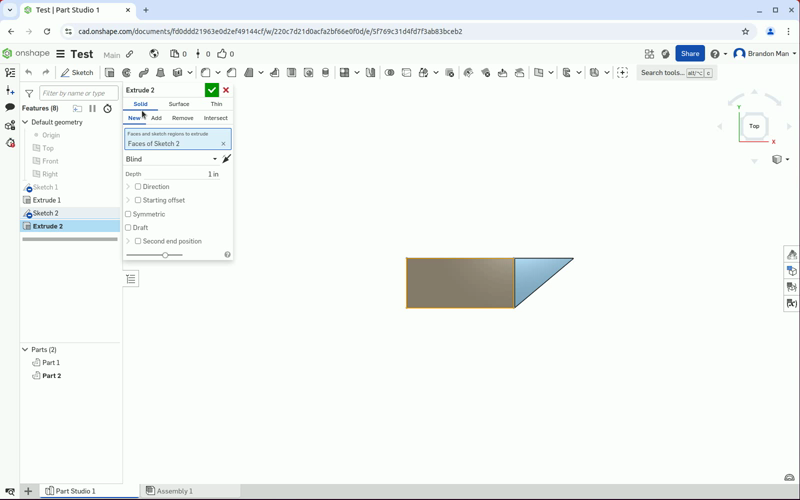
mouse_move(137, 120)
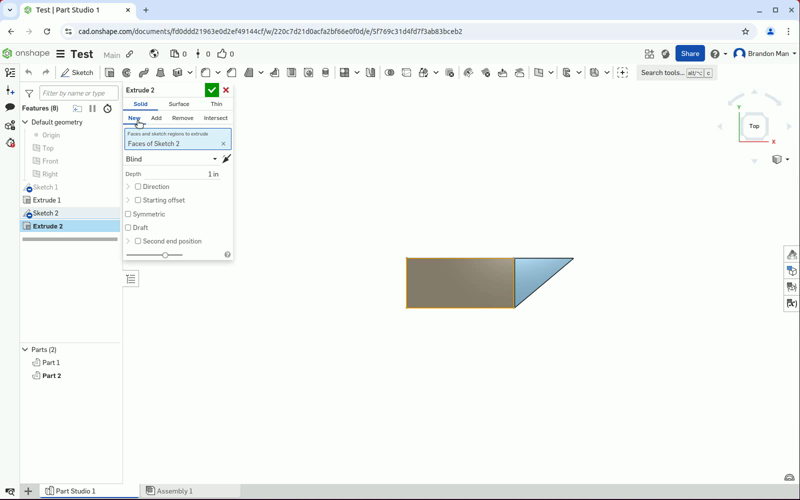
click(137, 120)
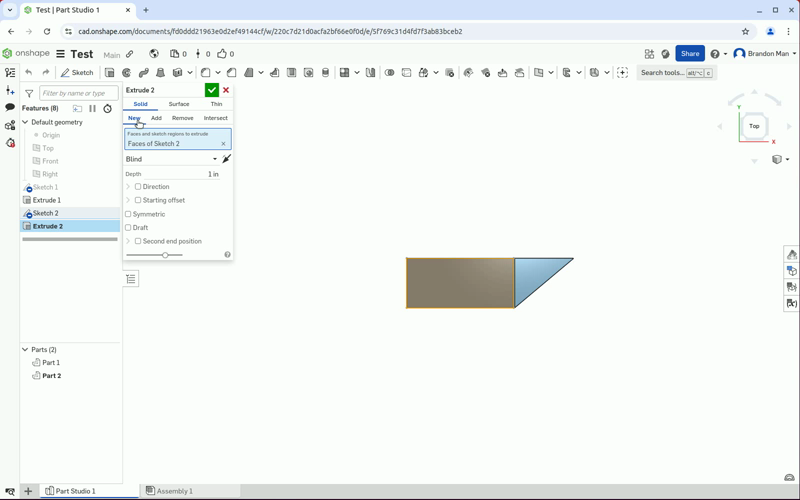
key(tab, 4)
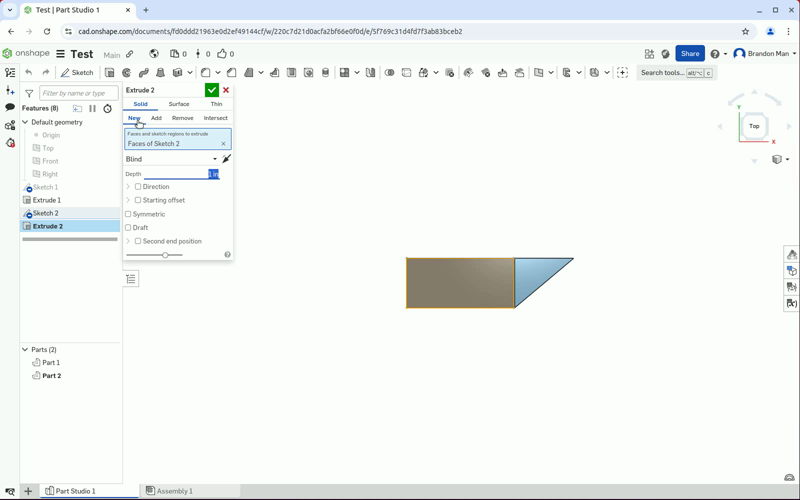
text(2.407)
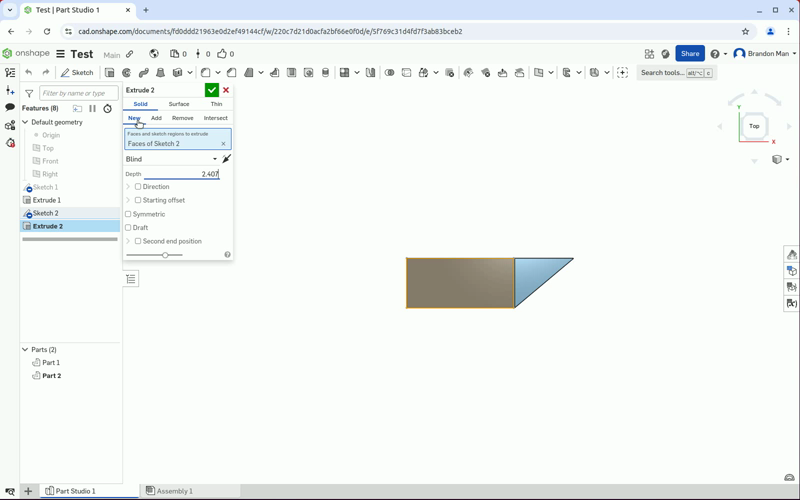
key(enter)
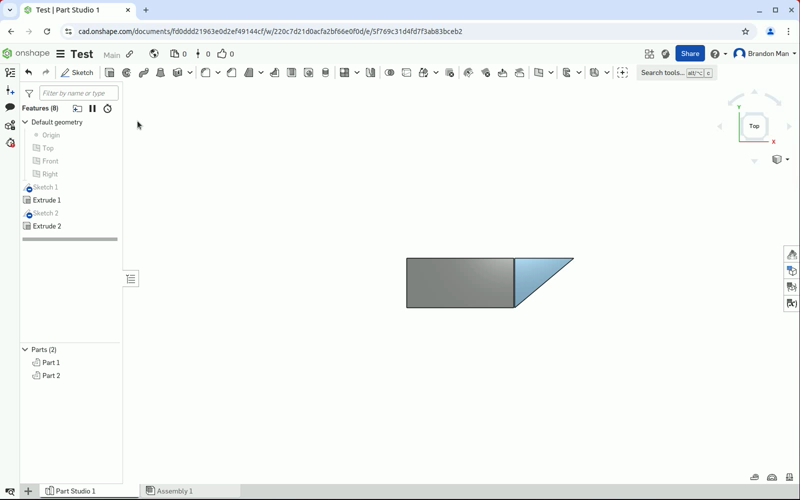
key(shift+h)
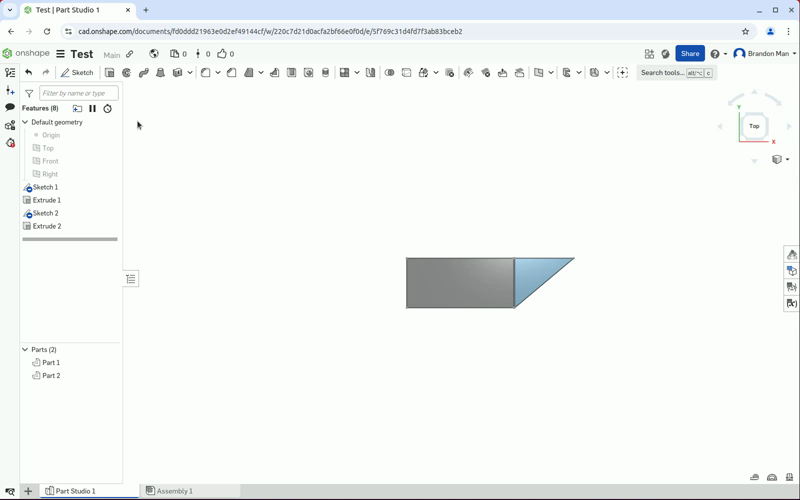
key(shift+h)
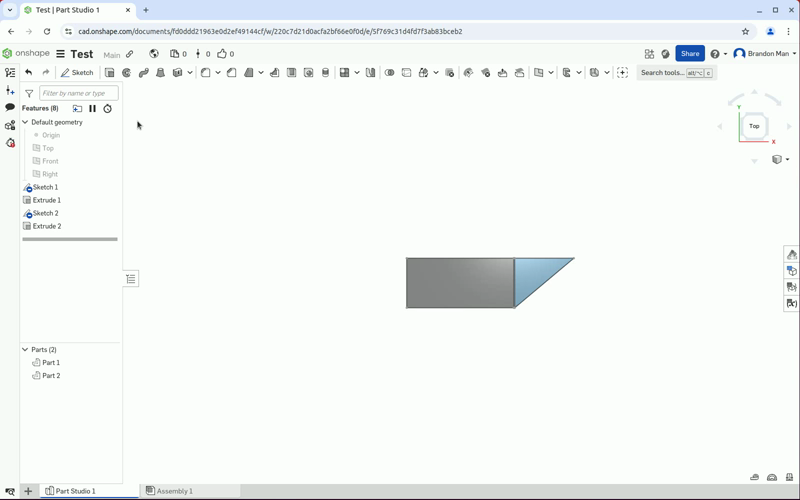
key(shift+7)
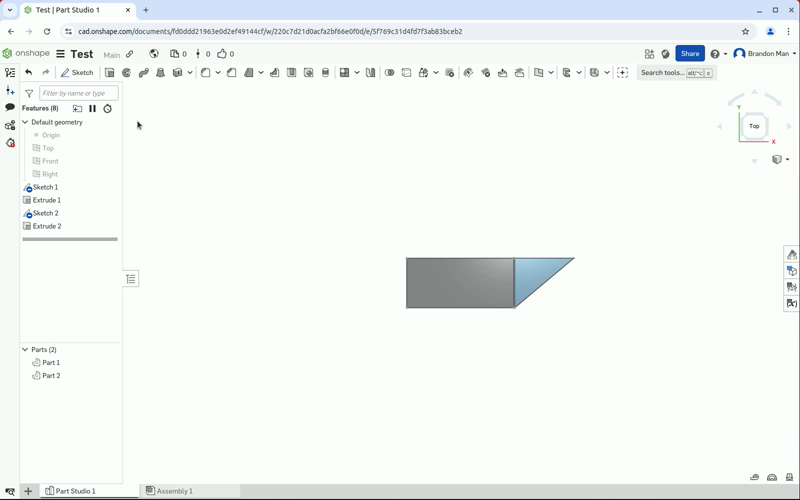
key(up, 3)
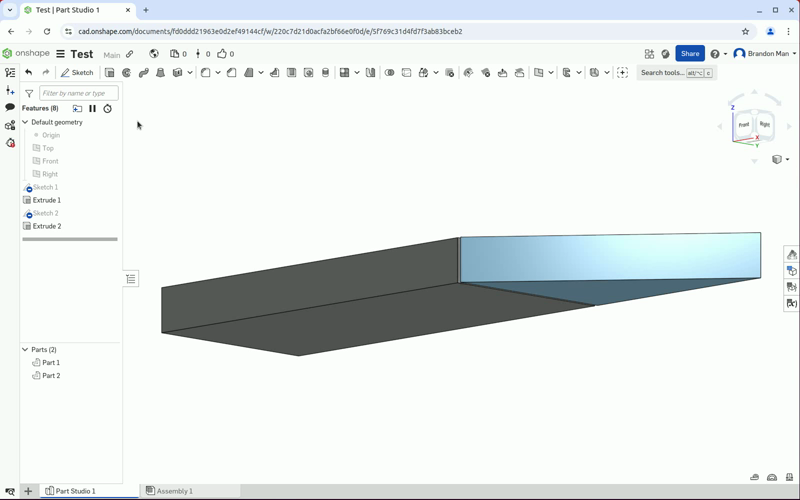
key(left, 3)
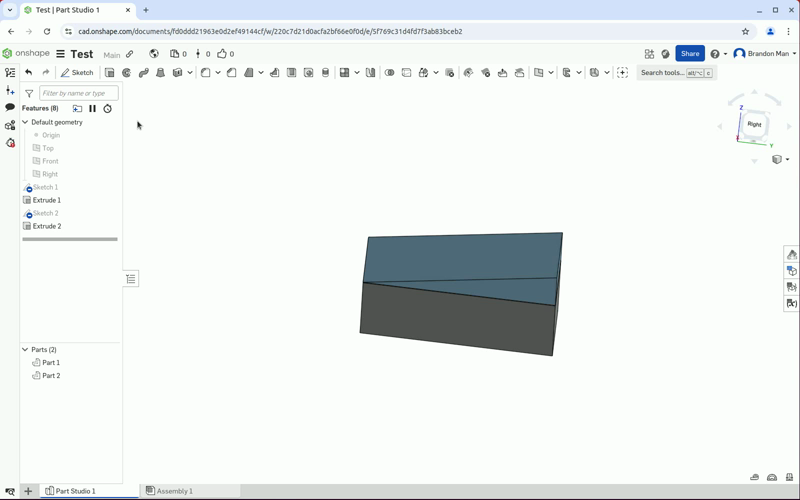
key(right, 3)
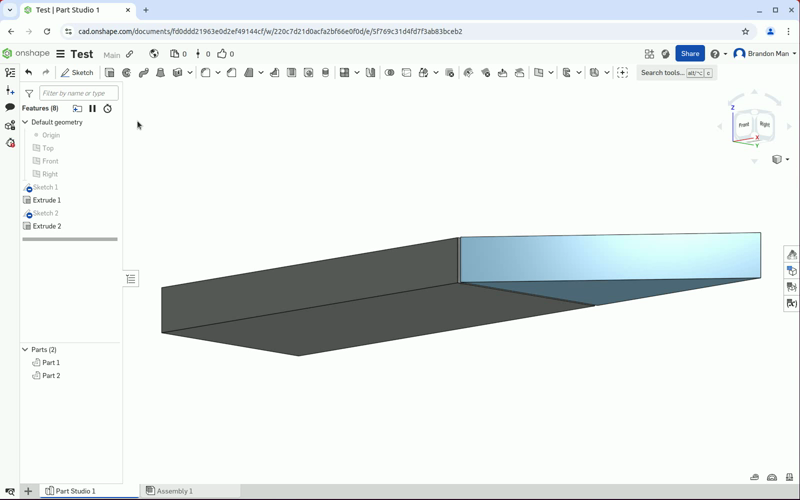
key(down, 3)
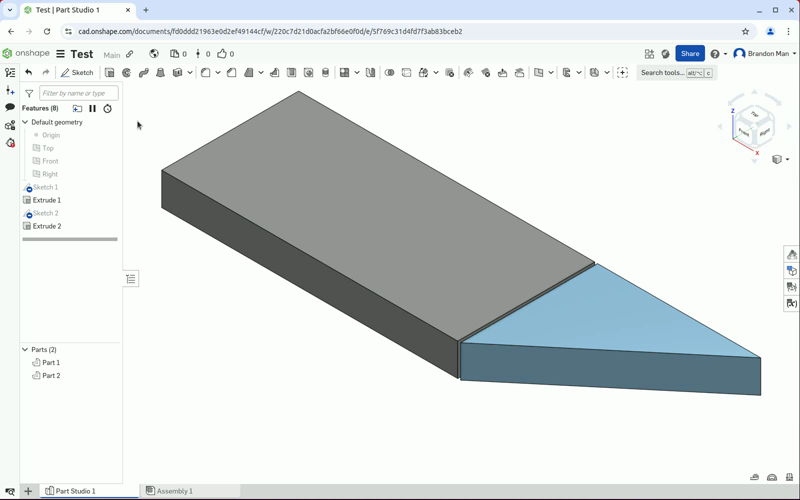
mouse_move(73, 189)
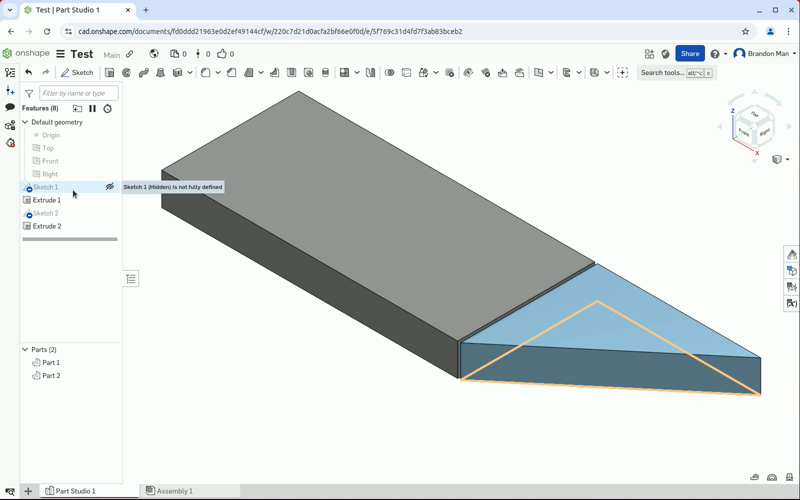
click(73, 189)